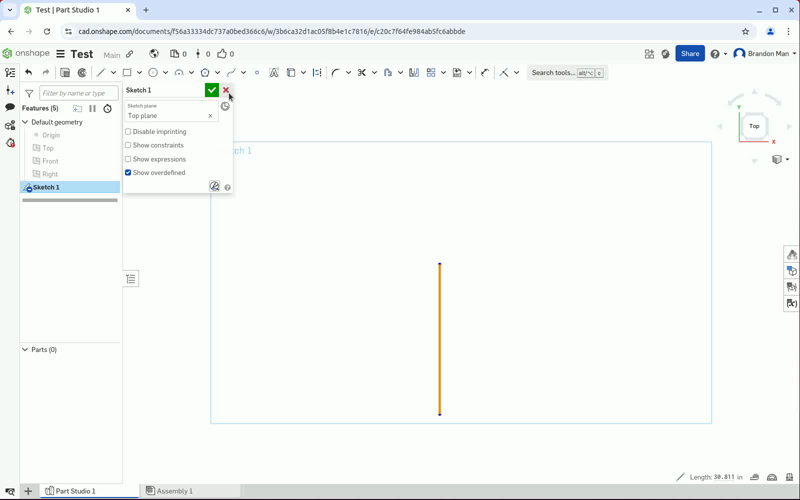
key(shift+h)
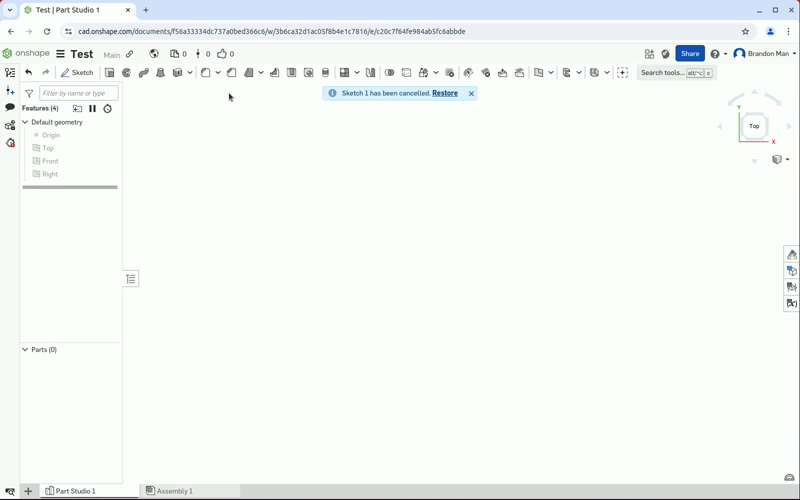
mouse_move(73, 352)
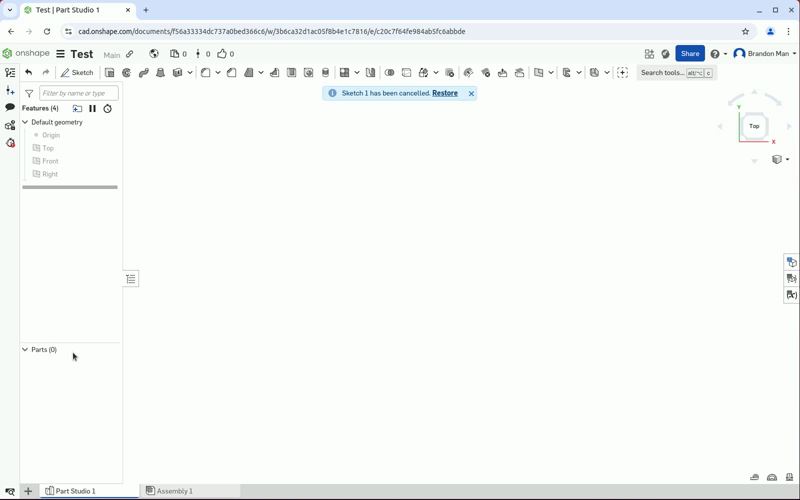
key(y)
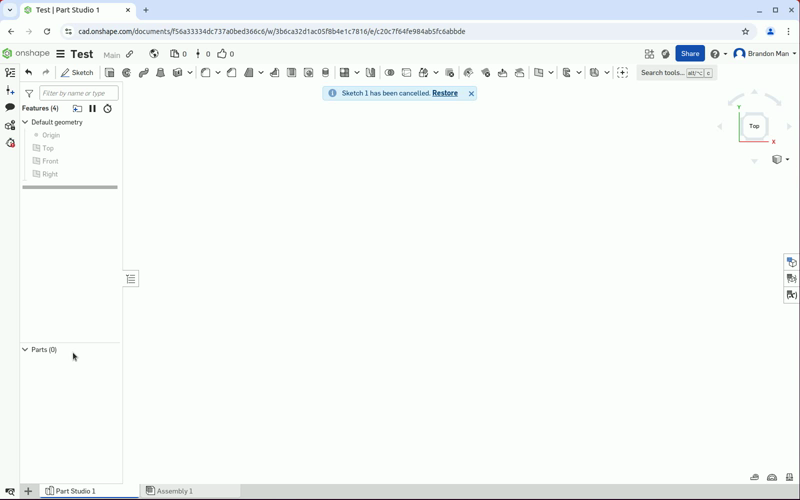
key(shift+p)
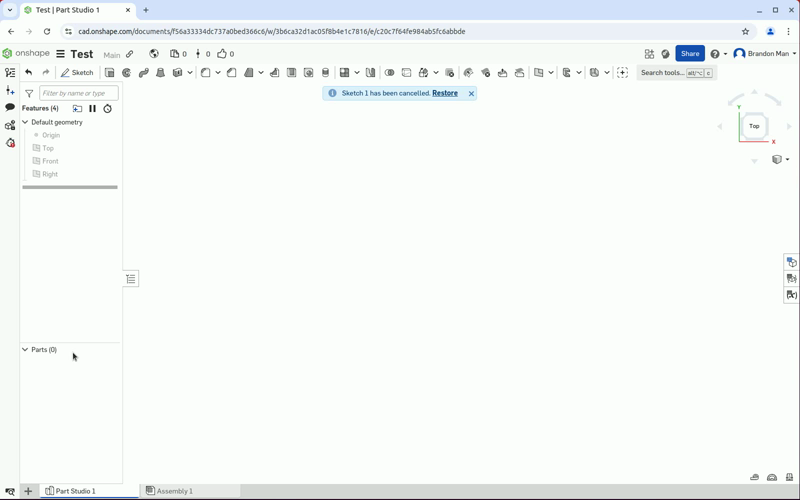
key(space)
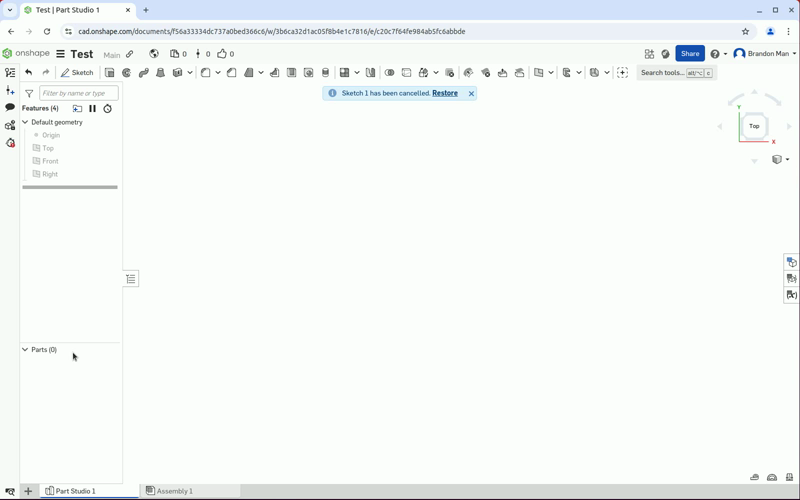
key_down(shift)
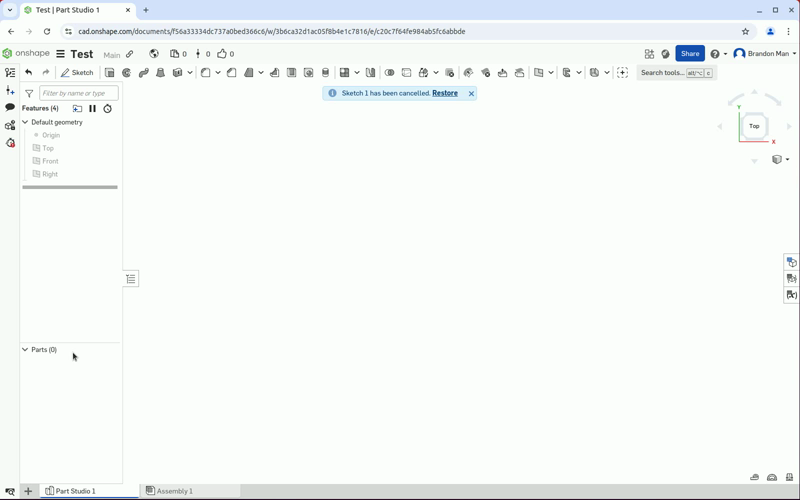
key(up)
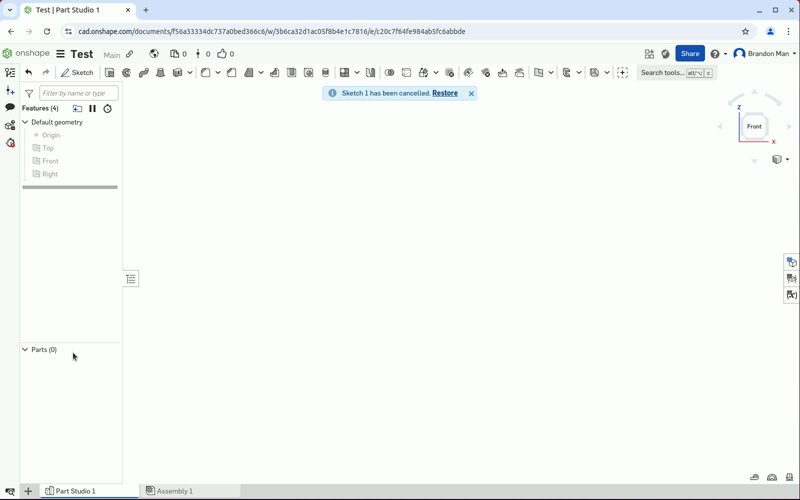
key_up(shift)
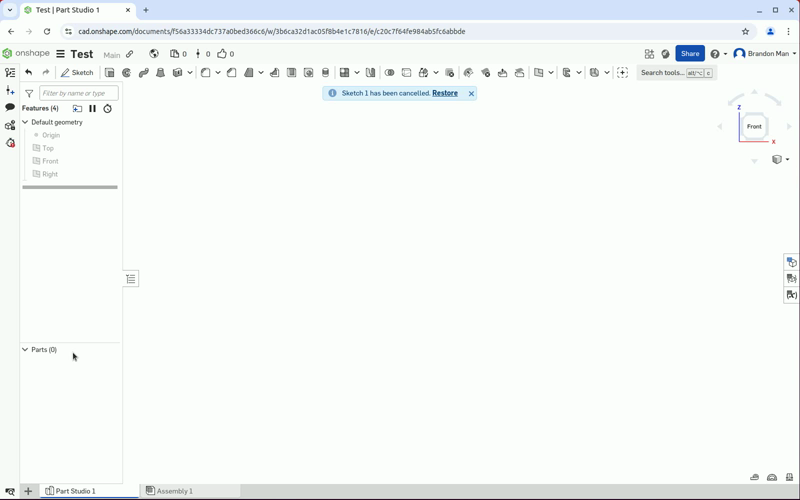
mouse_move(73, 352)
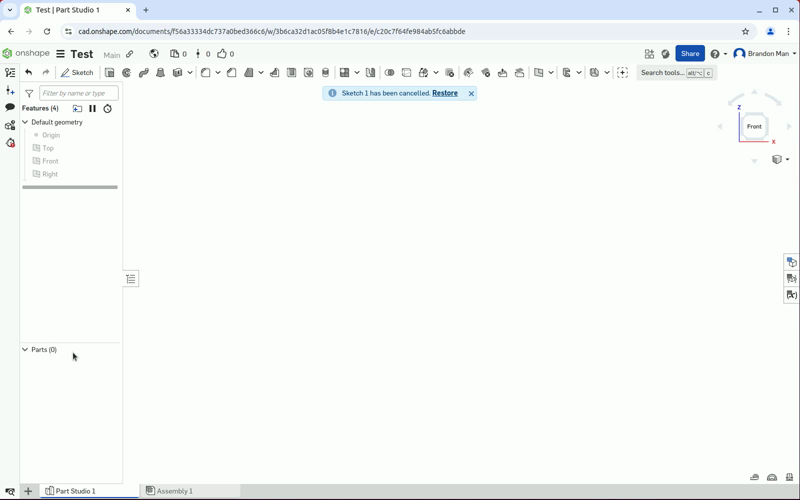
key(shift+y)
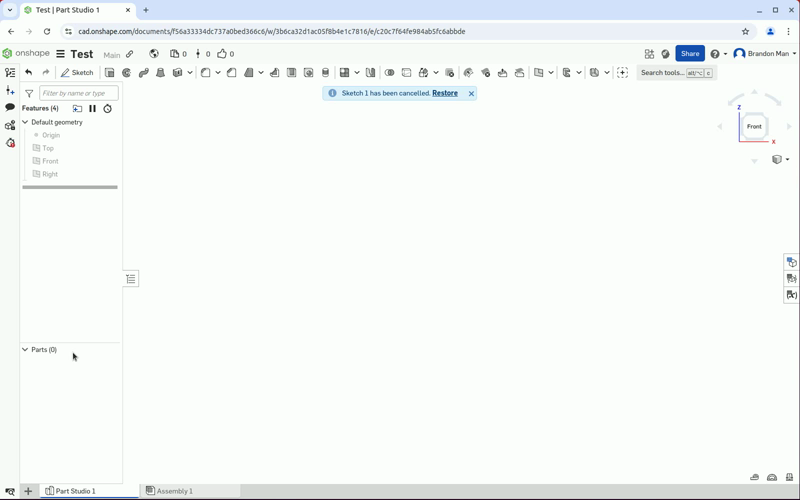
key(shift+s)
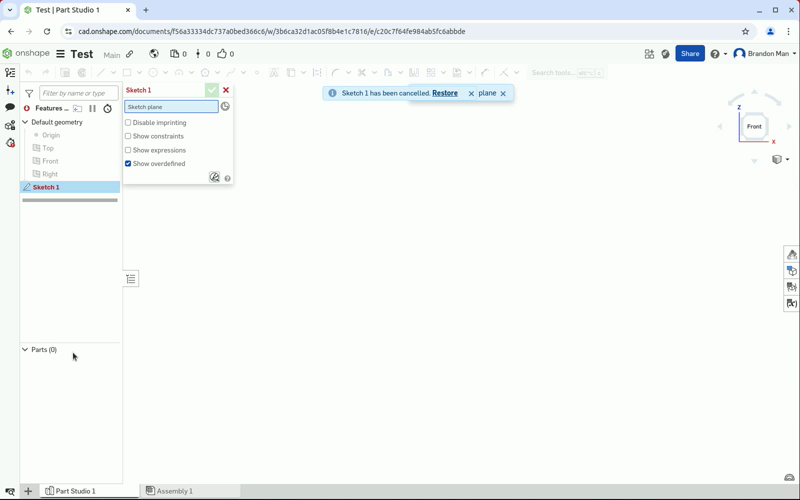
mouse_move(73, 163)
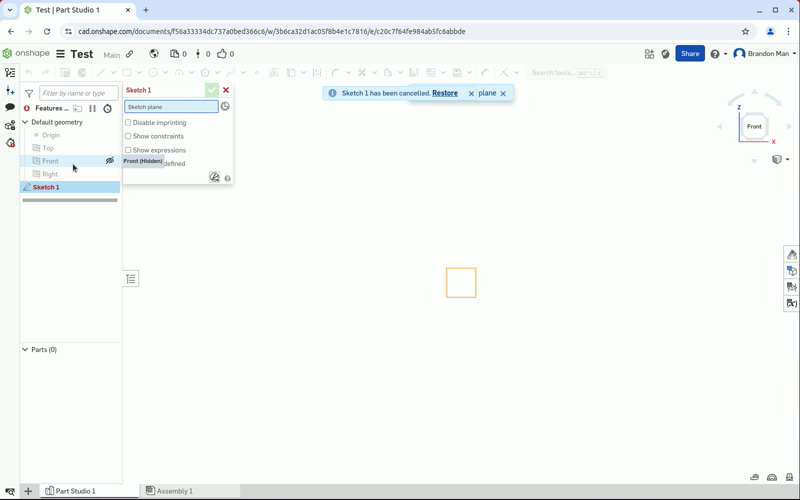
click(73, 163)
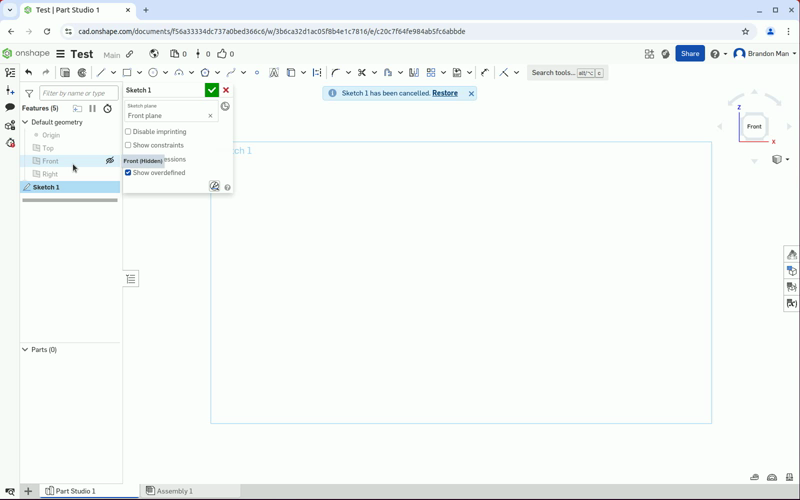
mouse_move(73, 352)
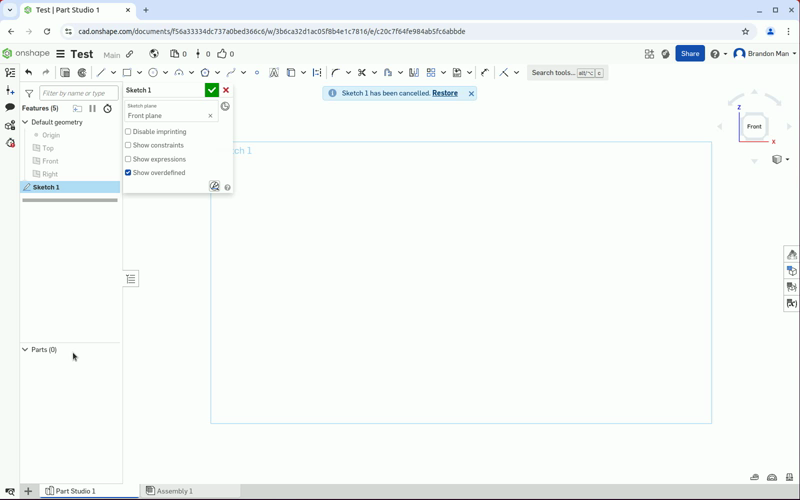
key(y)
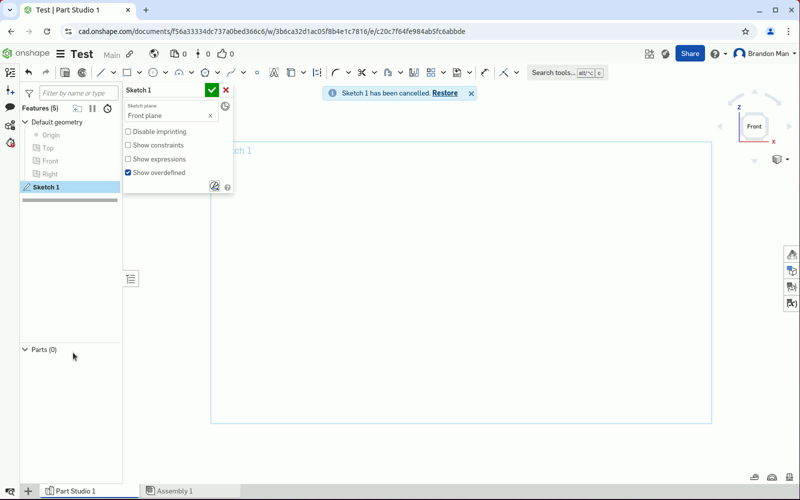
key(l)
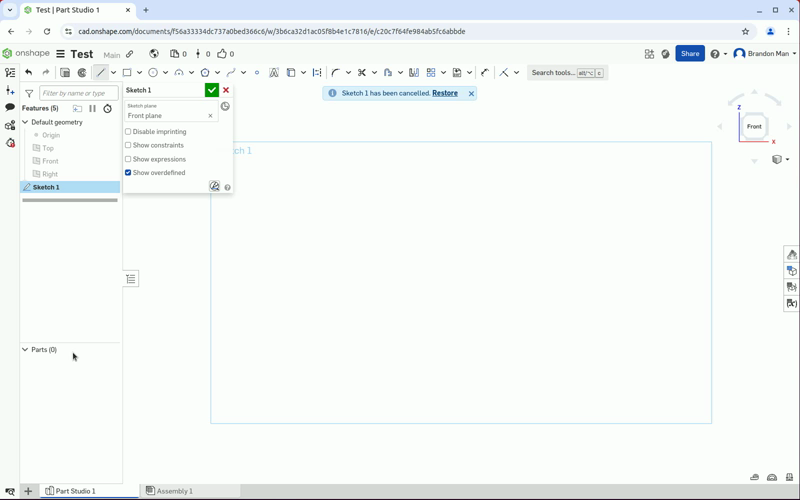
key_down(shift)
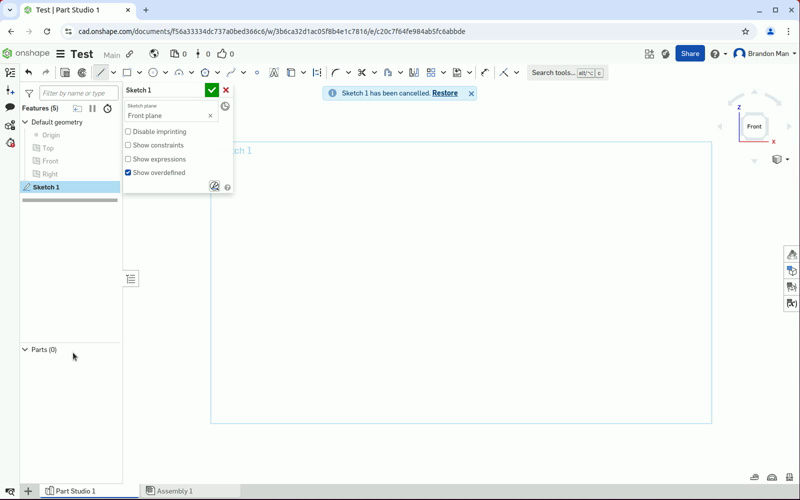
mouse_move(374, 395)
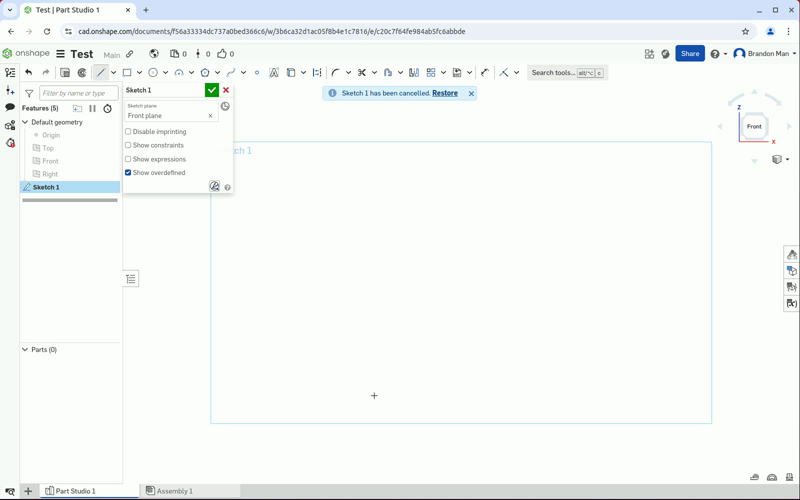
click(374, 395)
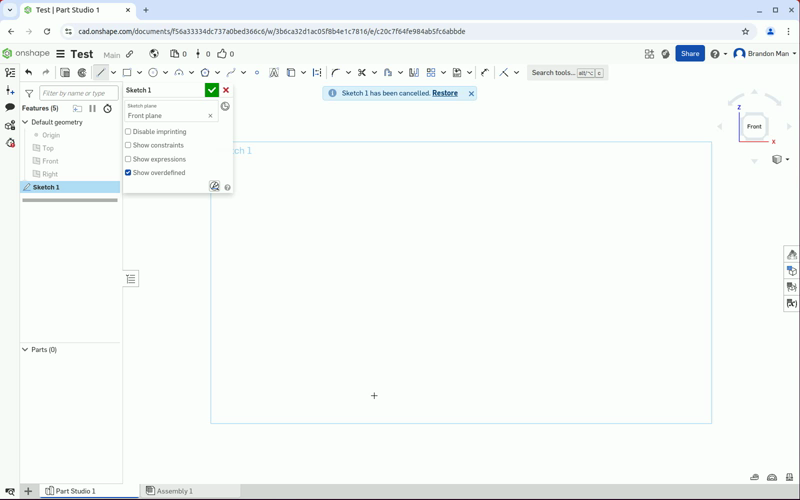
key_up(shift)
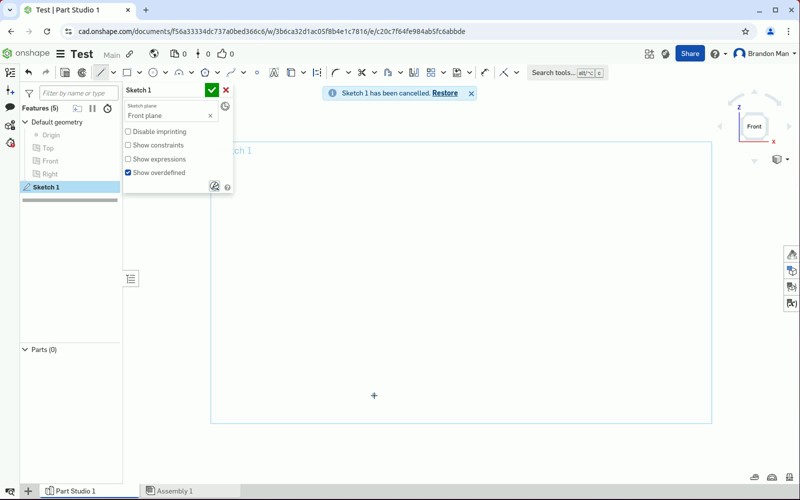
key_down(shift)
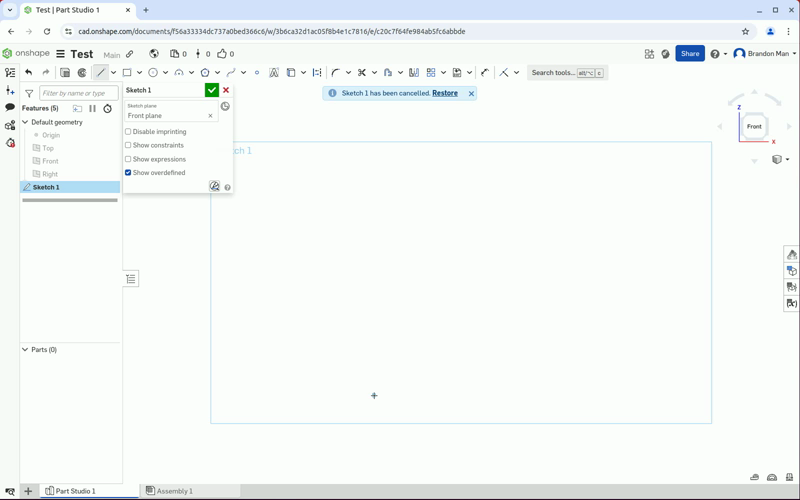
mouse_move(572, 395)
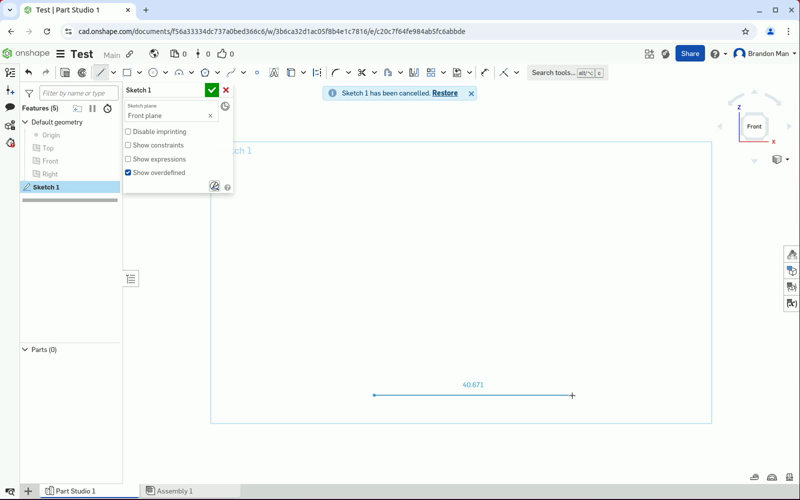
click(572, 395)
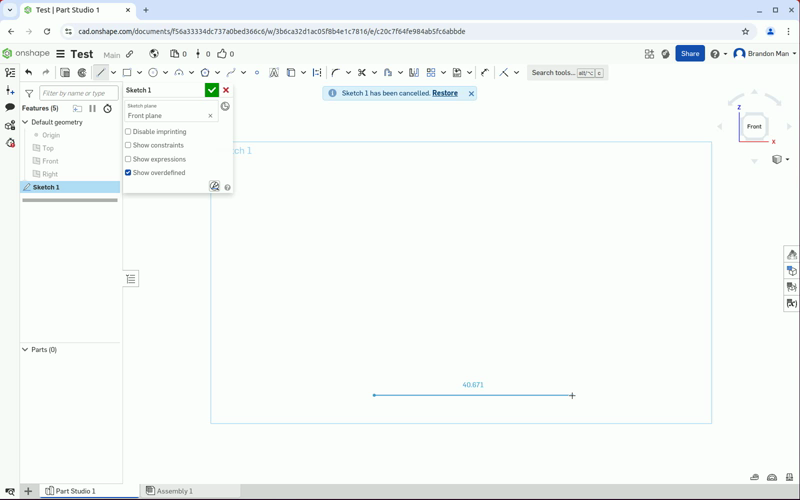
key_up(shift)
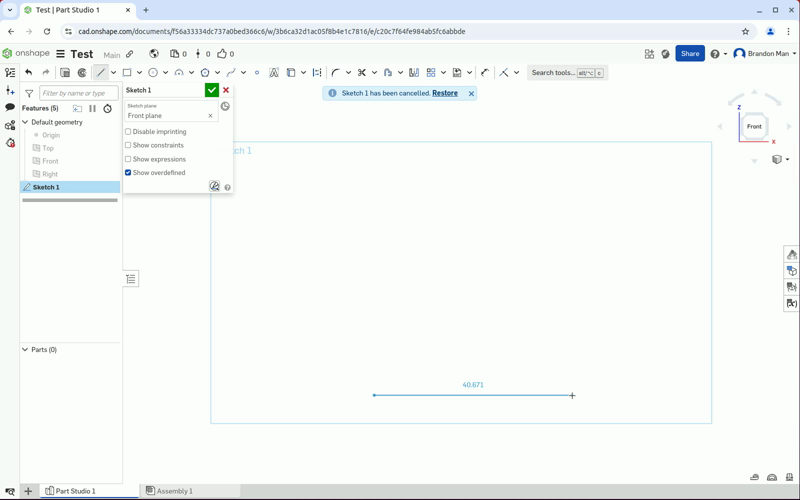
key_down(shift)
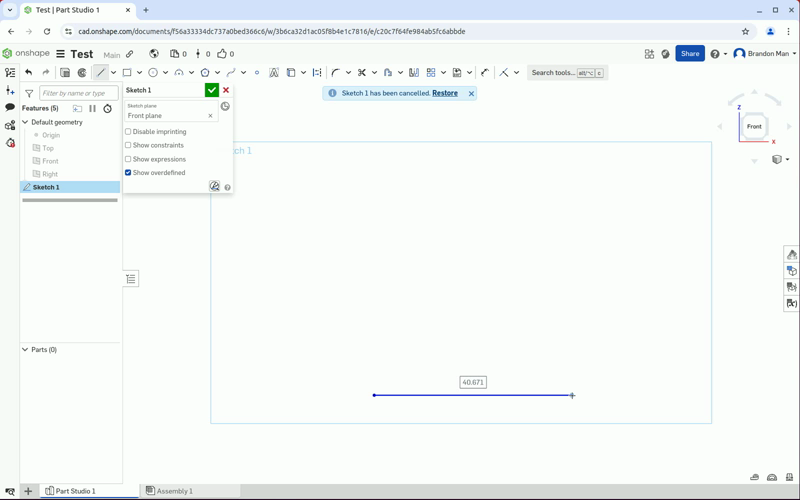
mouse_move(572, 197)
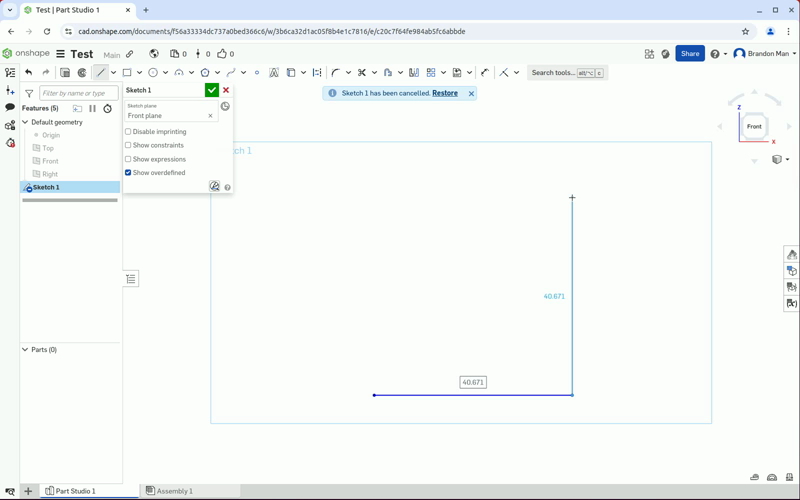
click(572, 197)
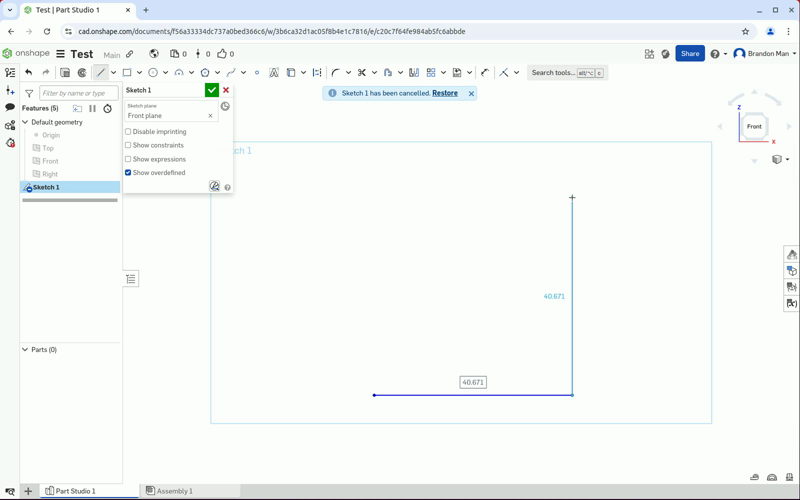
key_up(shift)
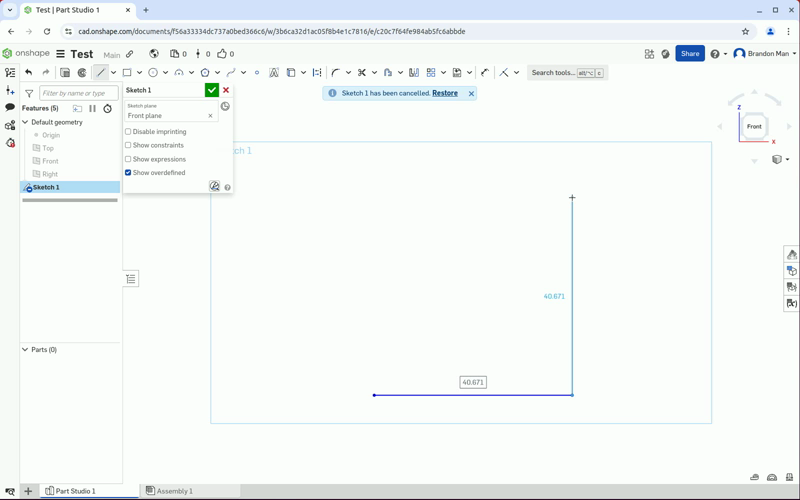
key_down(shift)
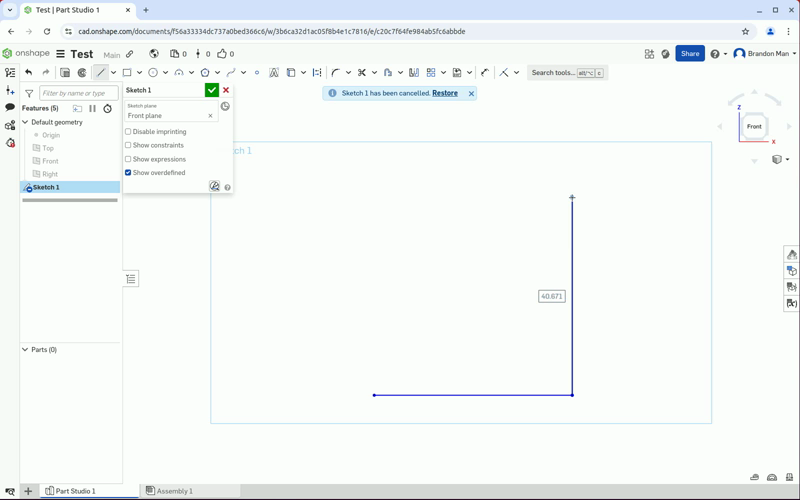
mouse_move(374, 197)
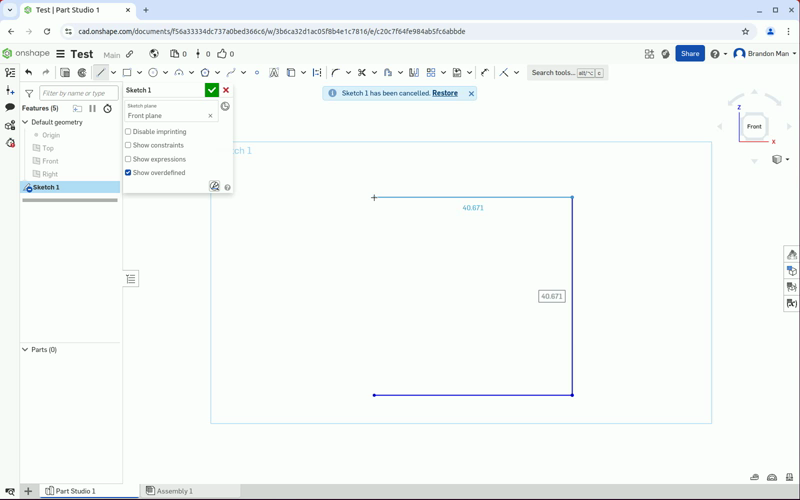
click(374, 197)
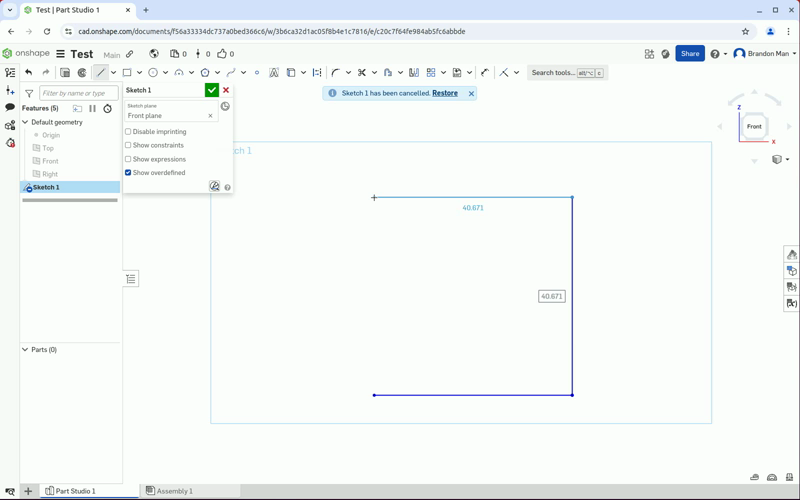
key_up(shift)
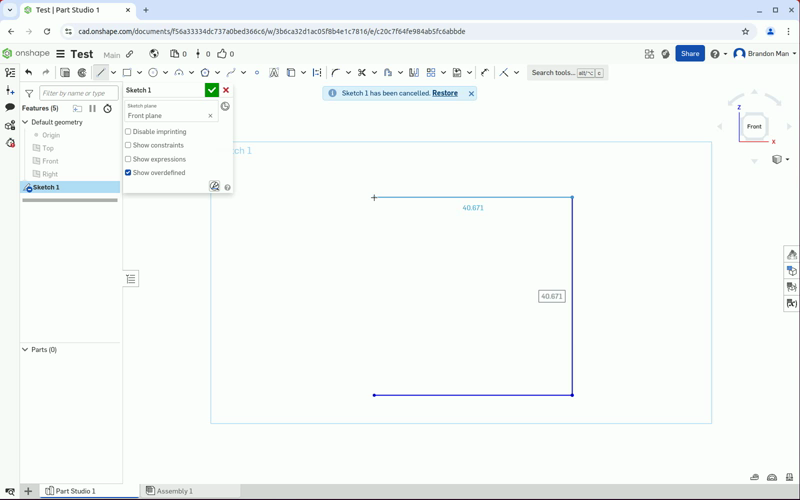
key_down(shift)
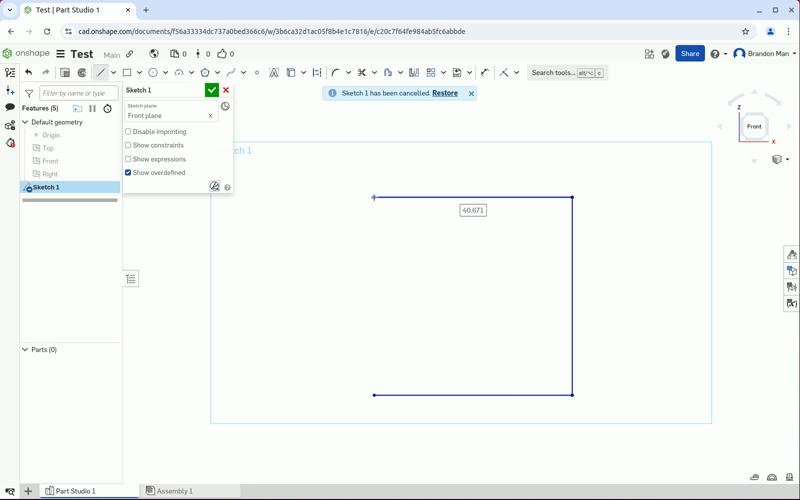
mouse_move(374, 395)
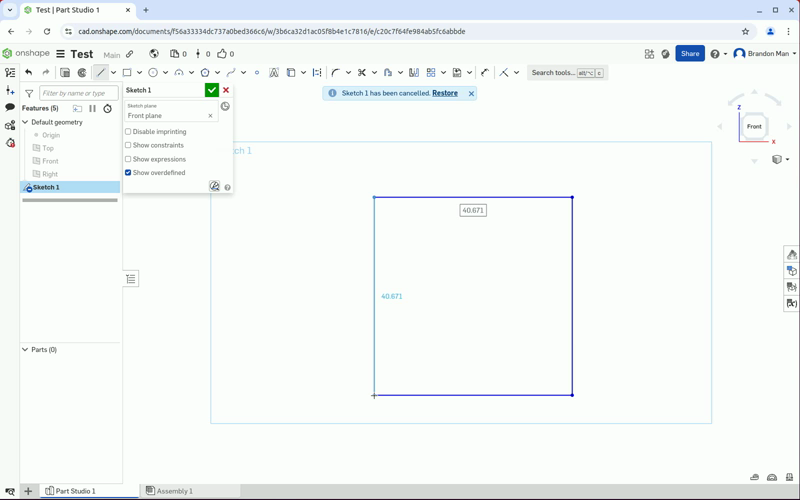
key_up(shift)
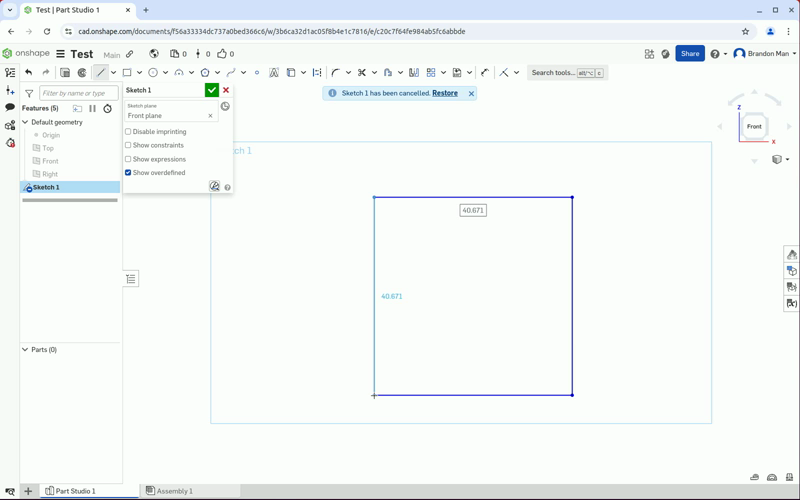
click(374, 395)
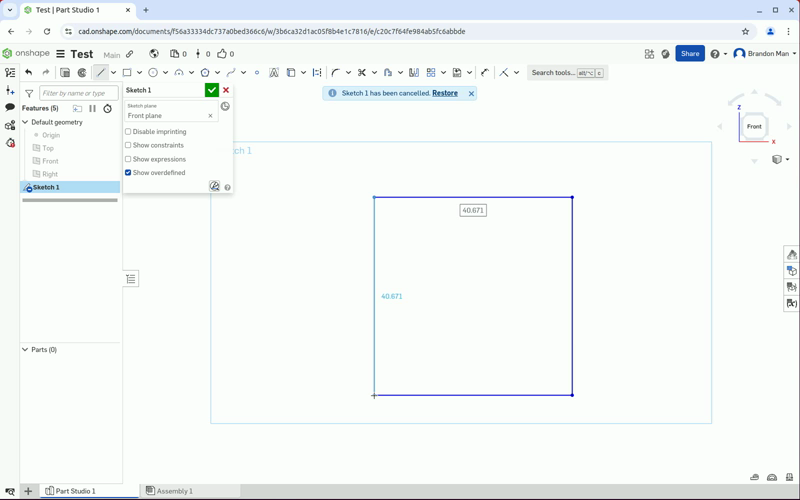
key(esc)
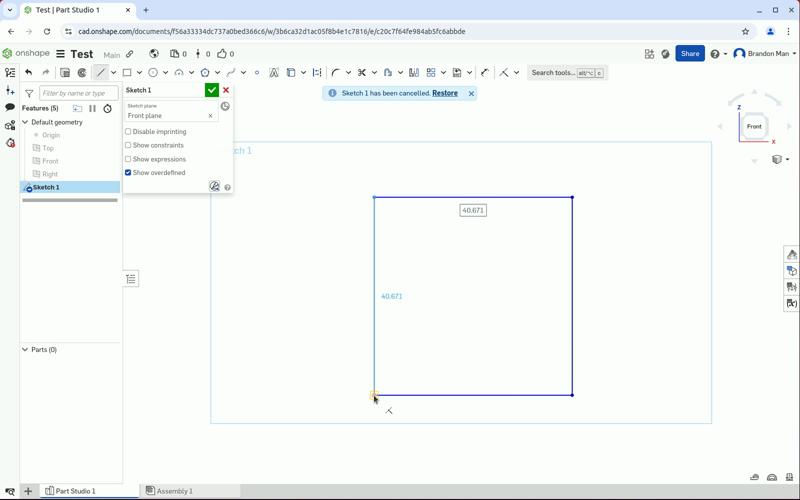
mouse_move(474, 259)
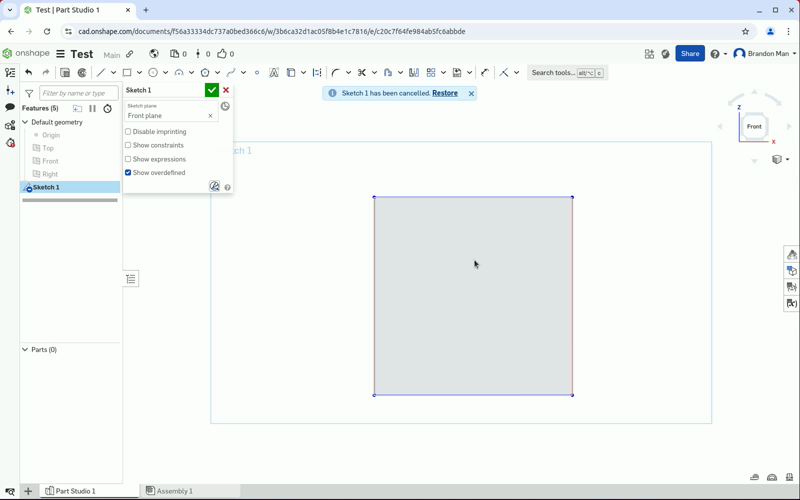
click(474, 259)
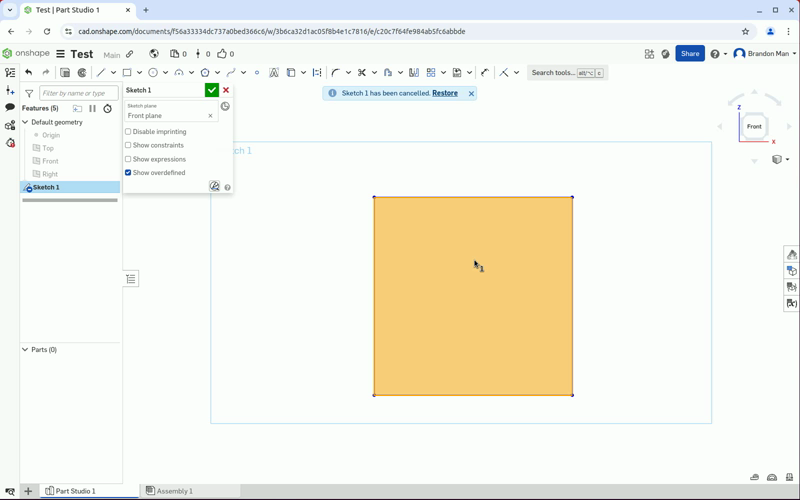
mouse_move(73, 352)
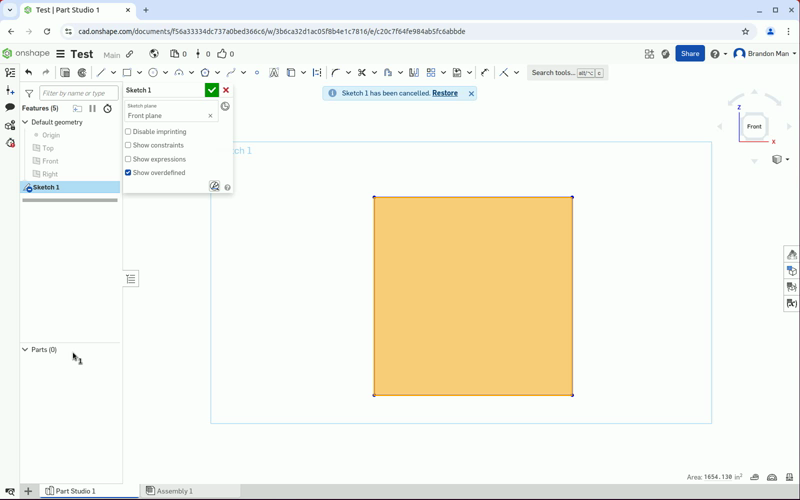
key(shift+y)
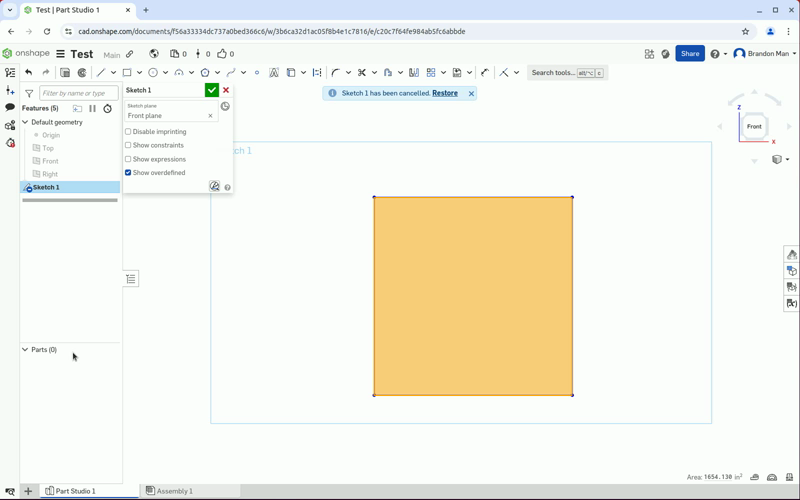
key(shift+e)
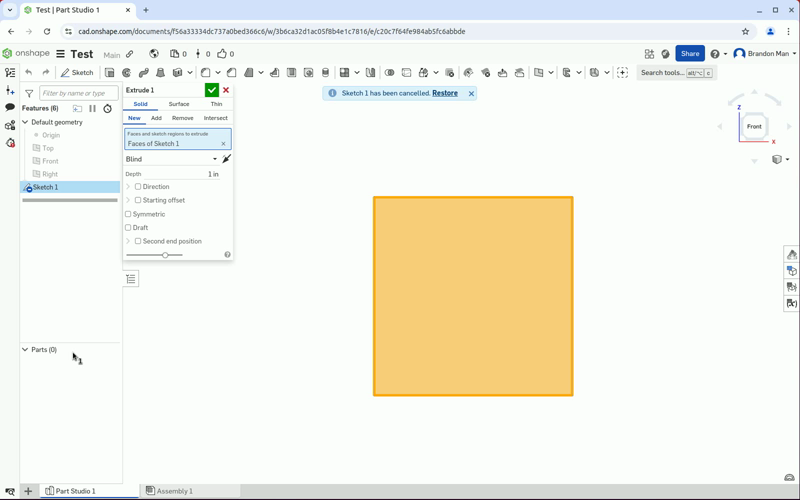
mouse_move(143, 106)
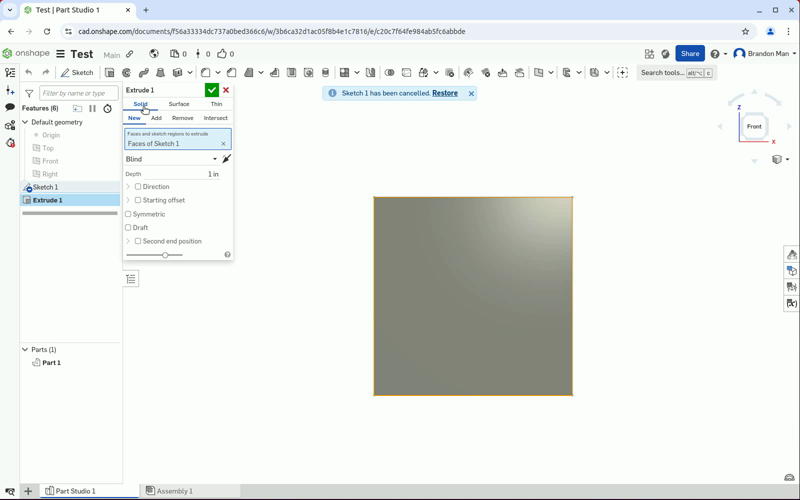
click(143, 106)
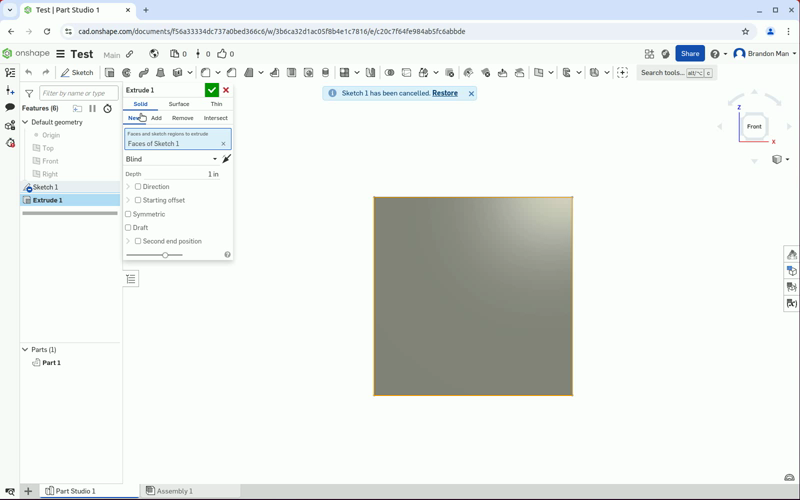
mouse_move(137, 120)
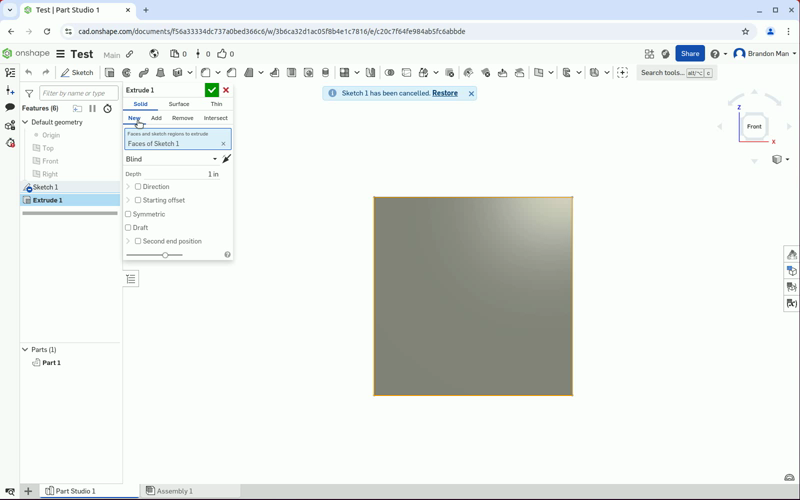
click(137, 120)
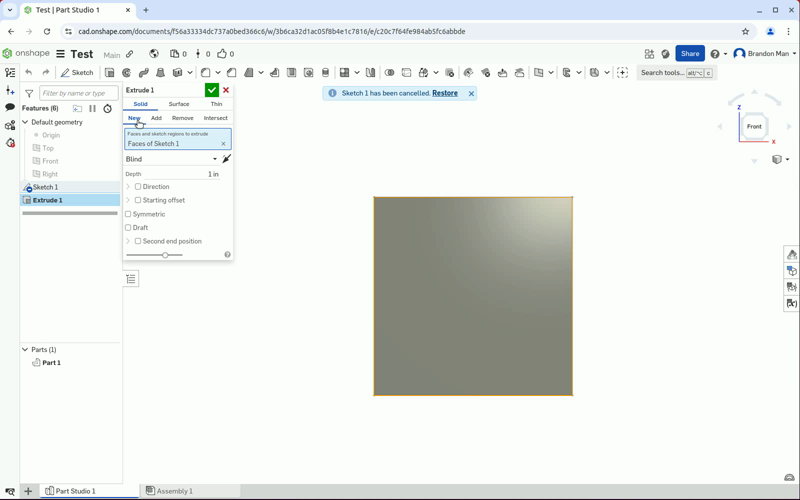
key(tab, 4)
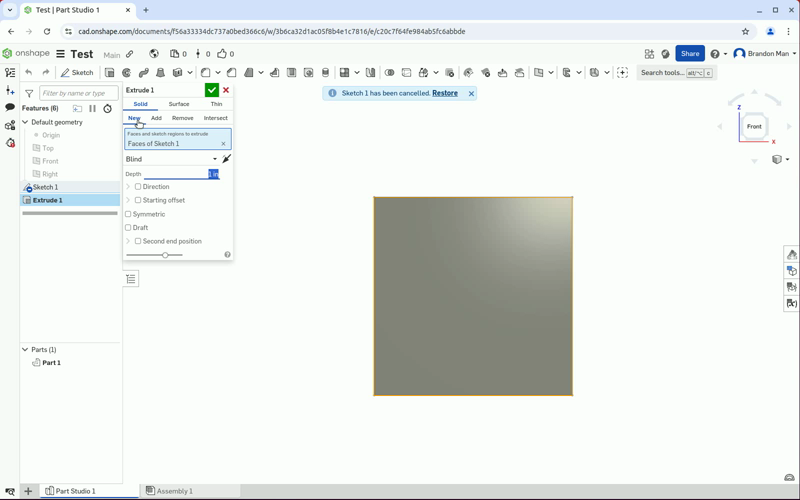
text(10.11)
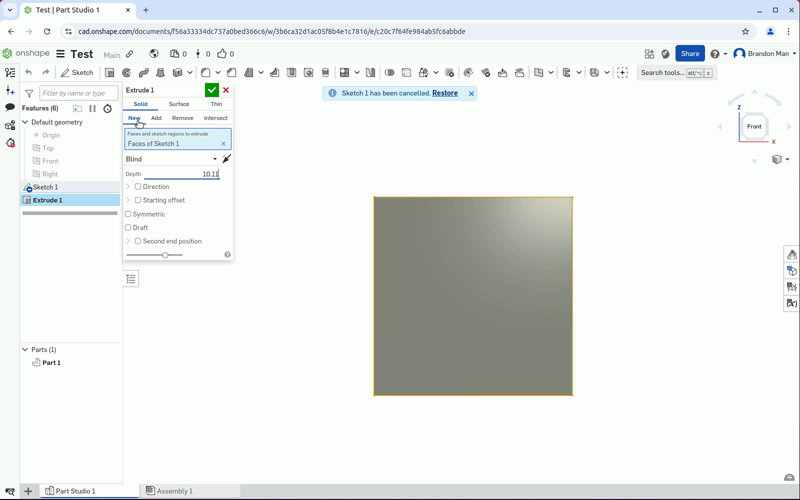
key(enter)
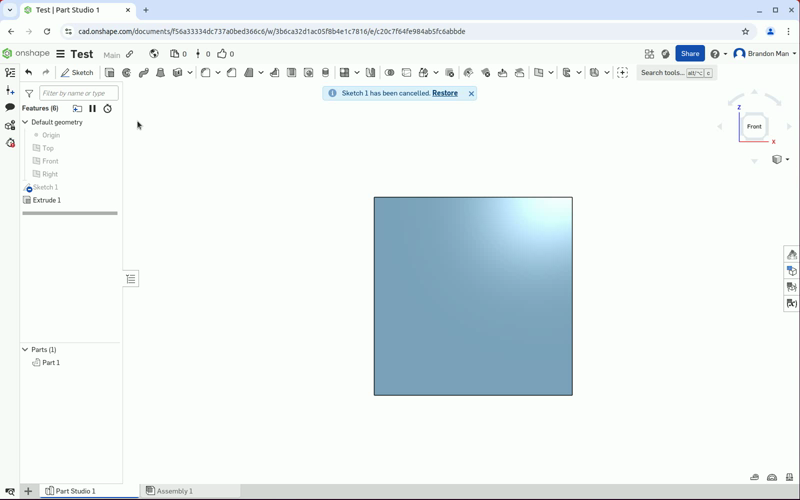
key(shift+h)
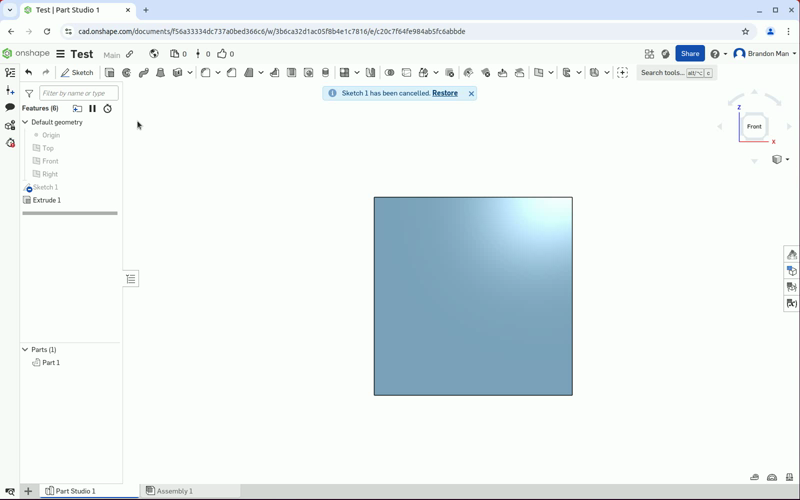
key(shift+h)
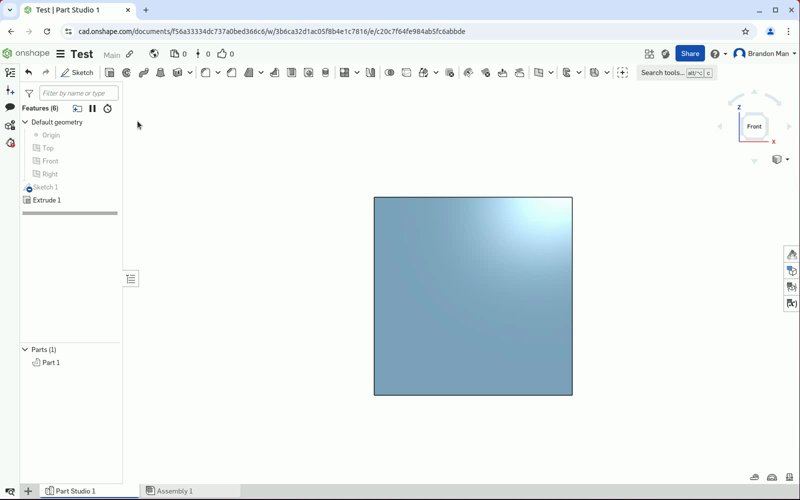
mouse_move(73, 189)
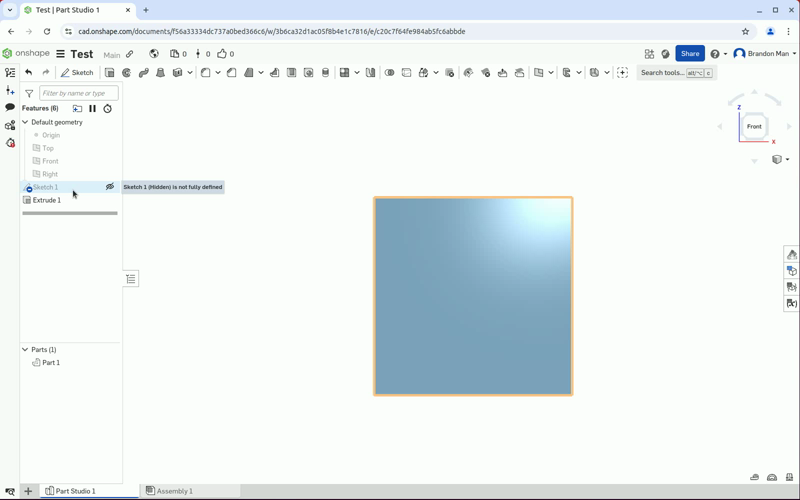
click(73, 189)
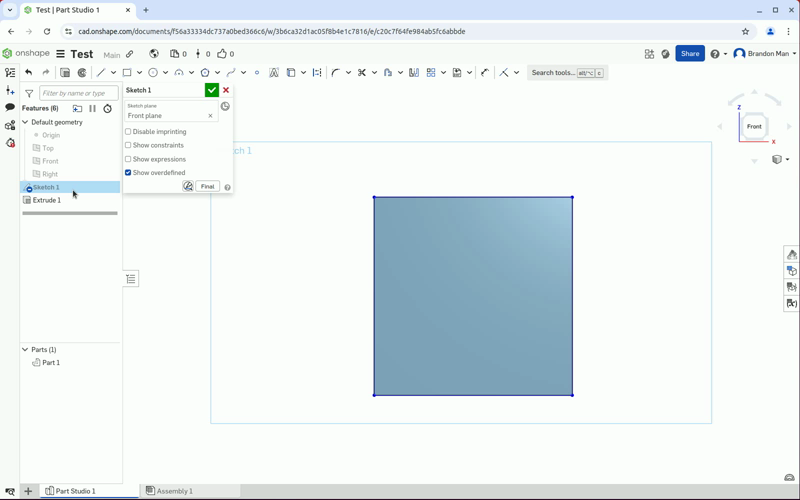
mouse_move(229, 92)
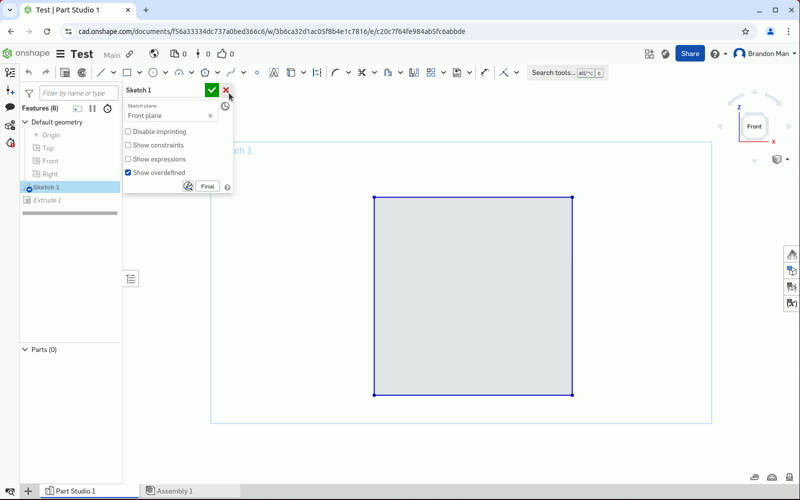
click(229, 92)
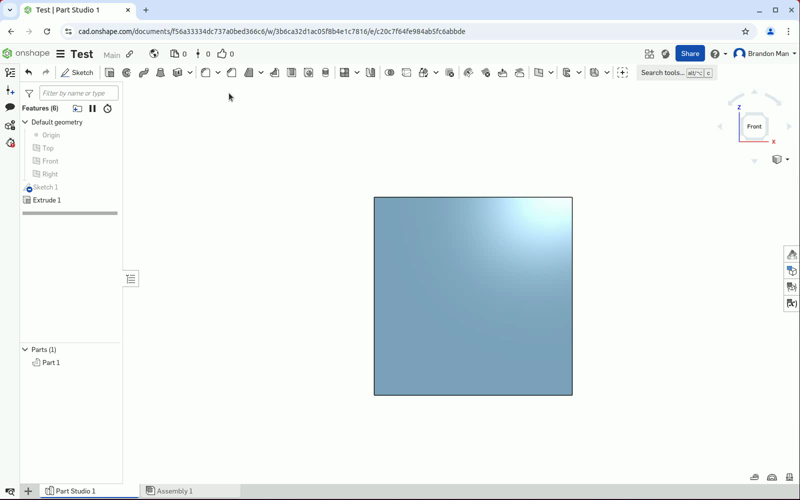
mouse_move(541, 75)
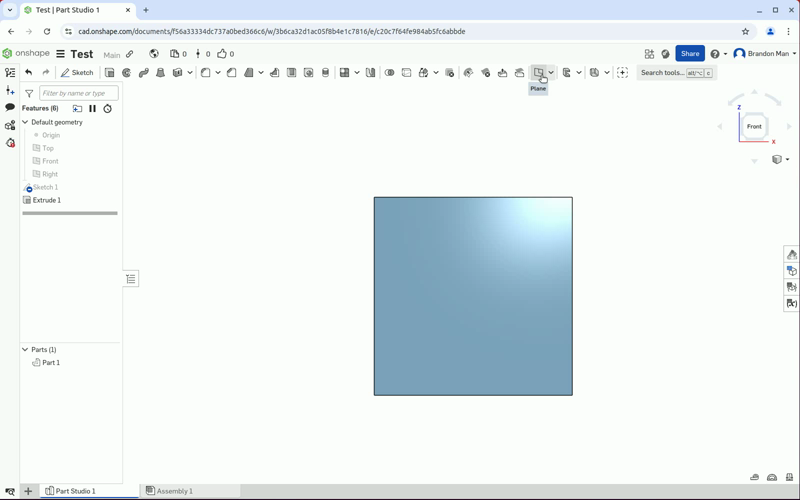
click(541, 75)
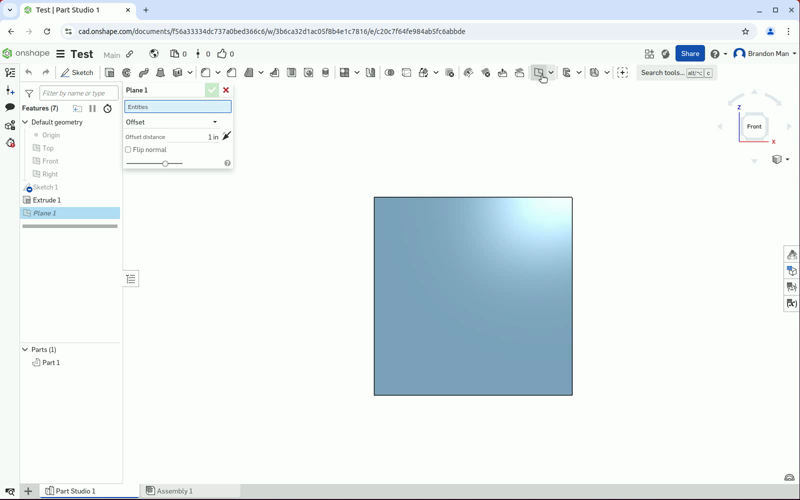
mouse_move(73, 163)
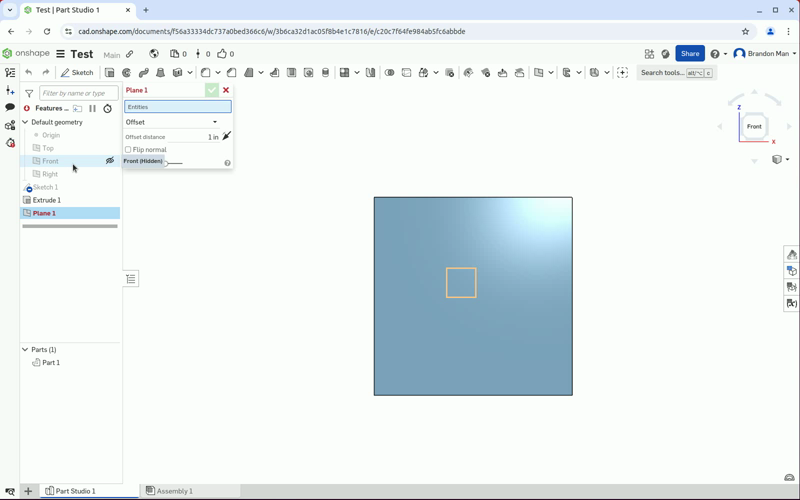
click(73, 163)
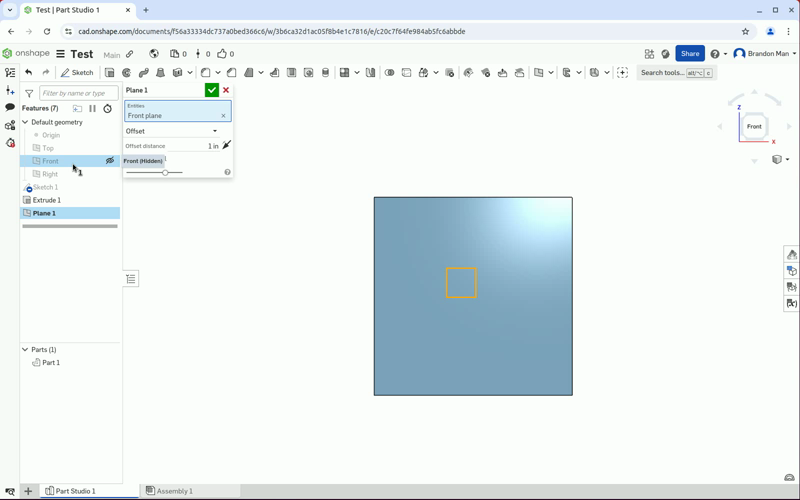
key(tab, 2)
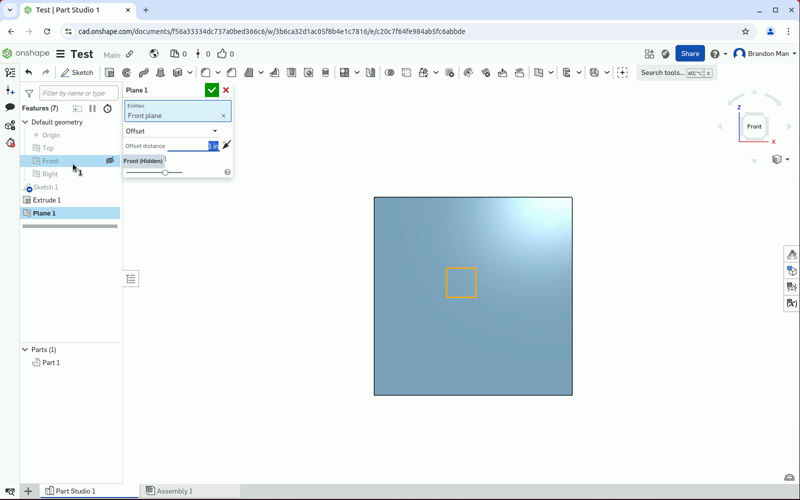
text(10.106)
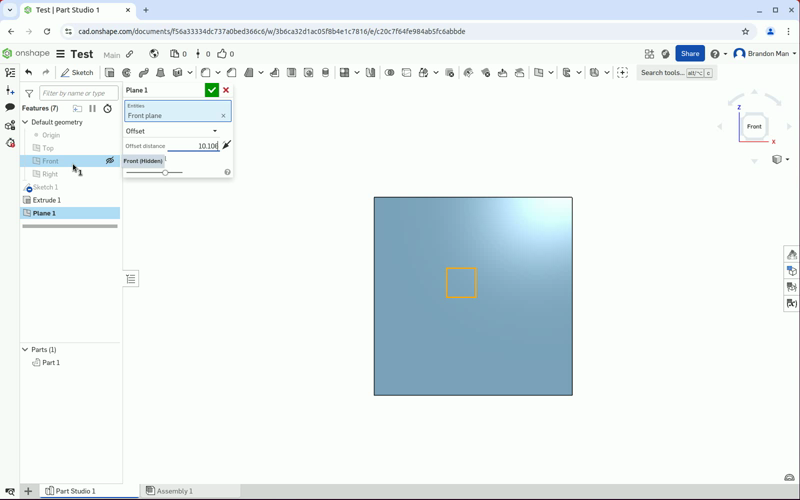
key(enter, 2)
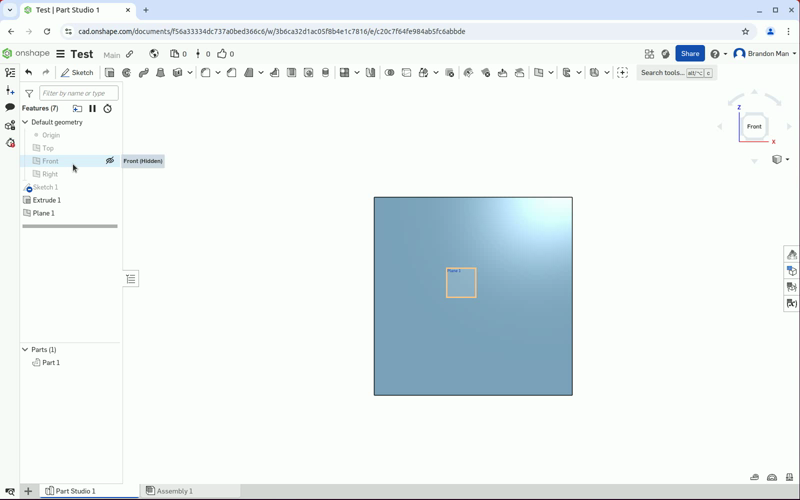
key(shift+s)
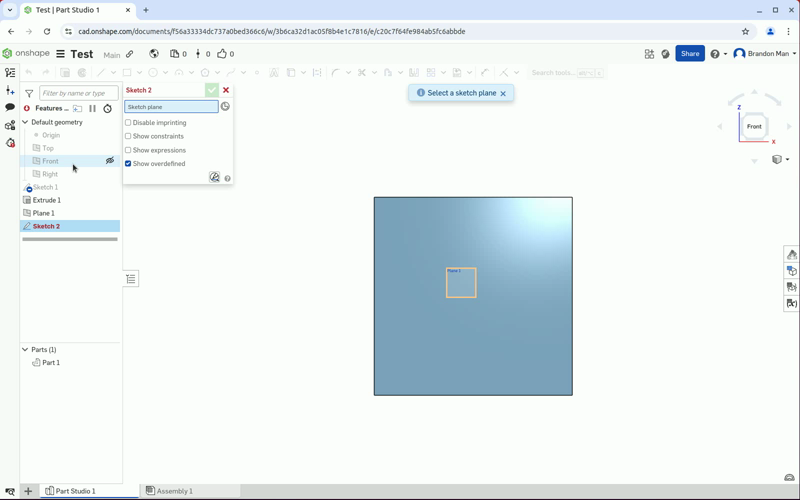
mouse_move(73, 215)
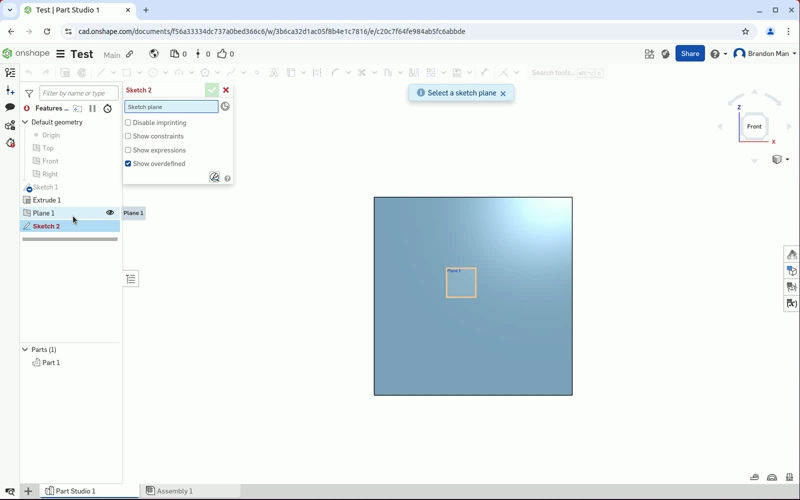
click(73, 215)
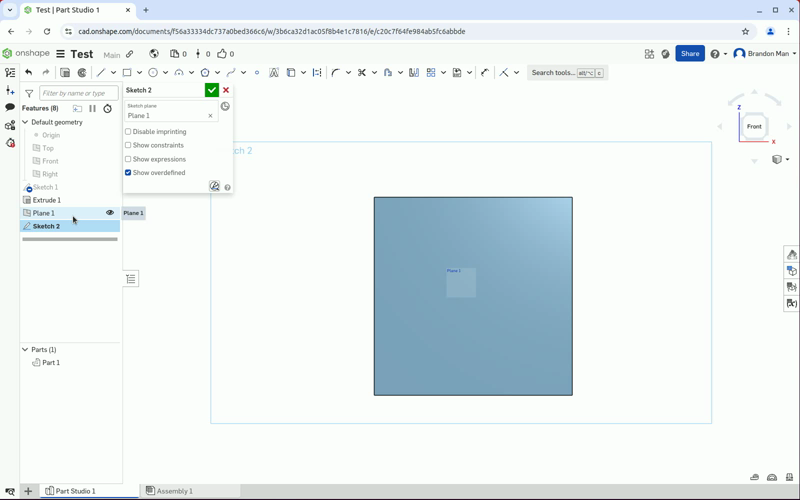
mouse_move(73, 352)
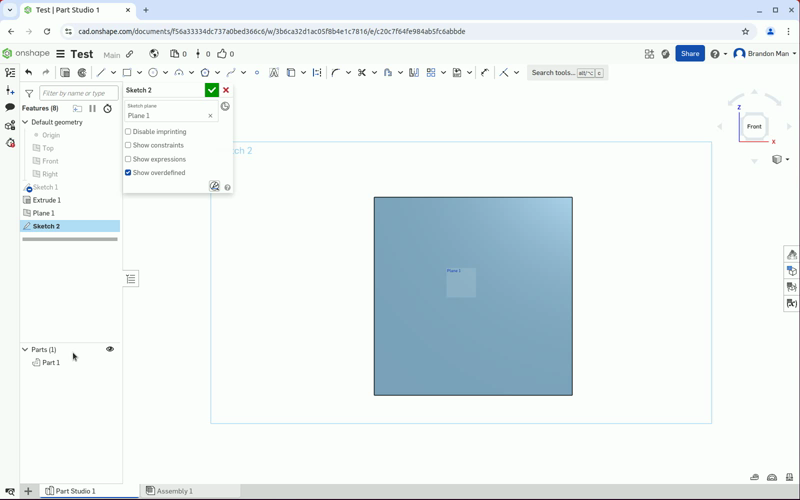
key(y)
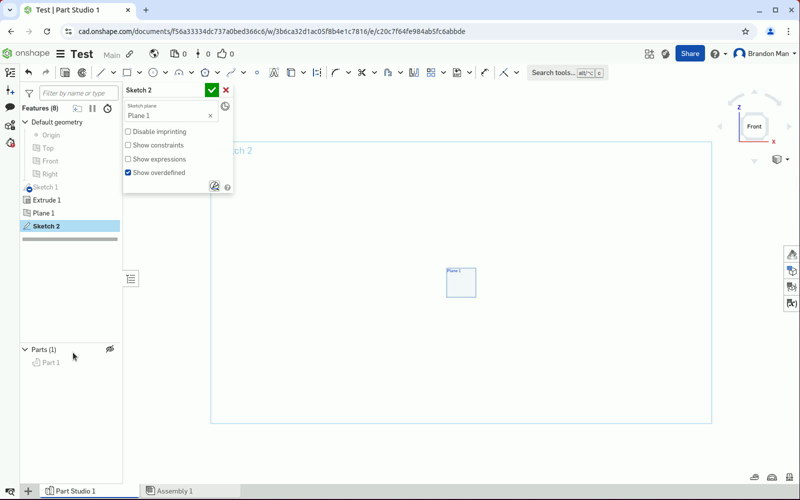
key(c)
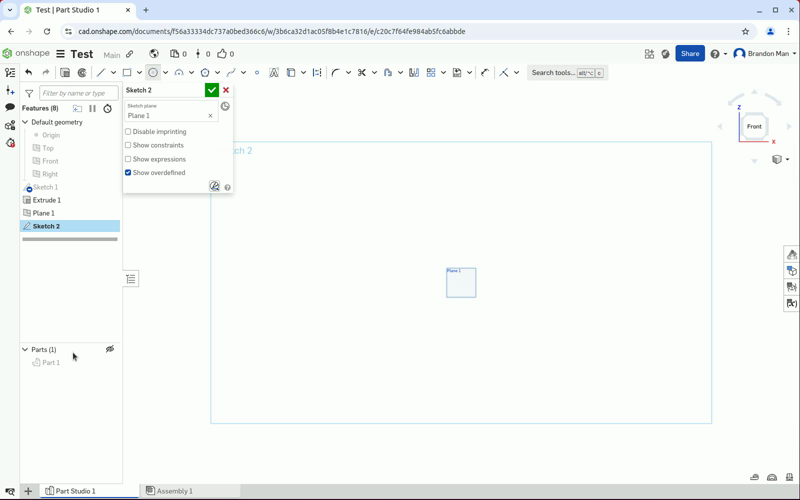
key_down(shift)
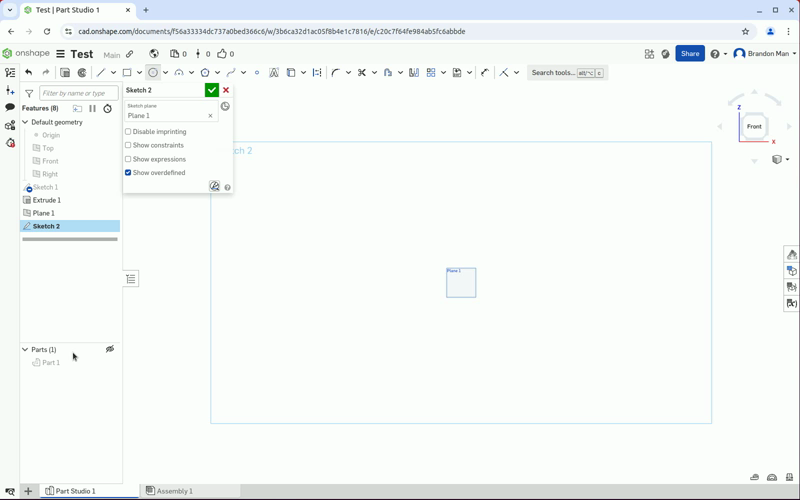
mouse_move(461, 282)
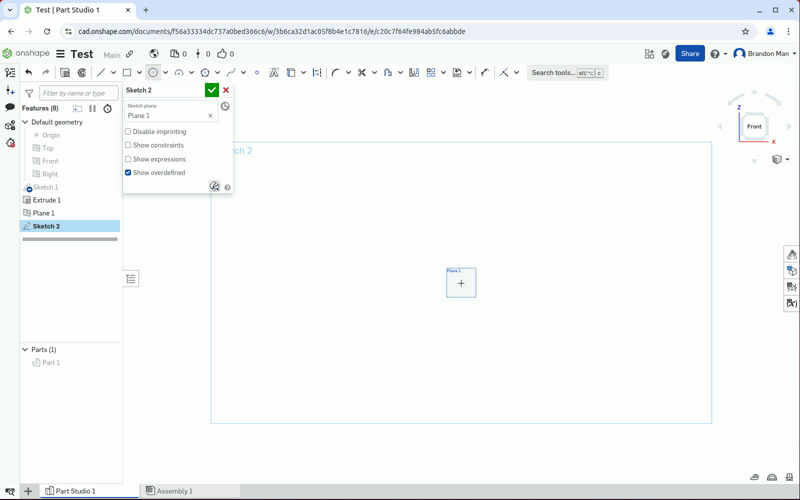
click(461, 282)
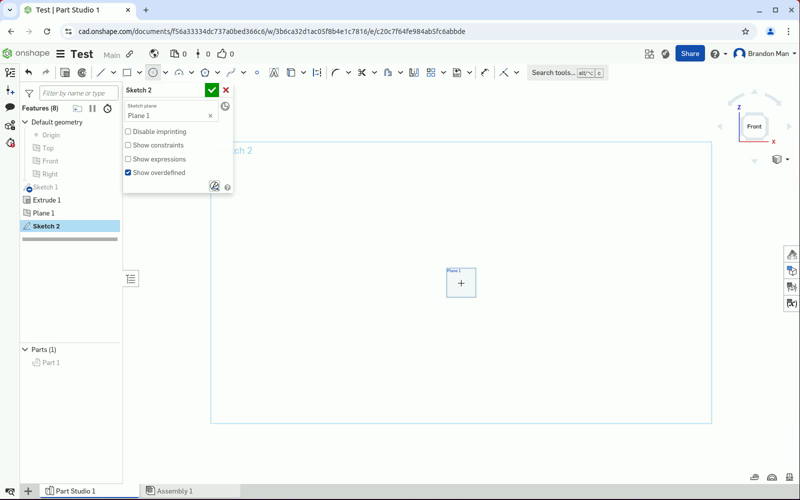
key_up(shift)
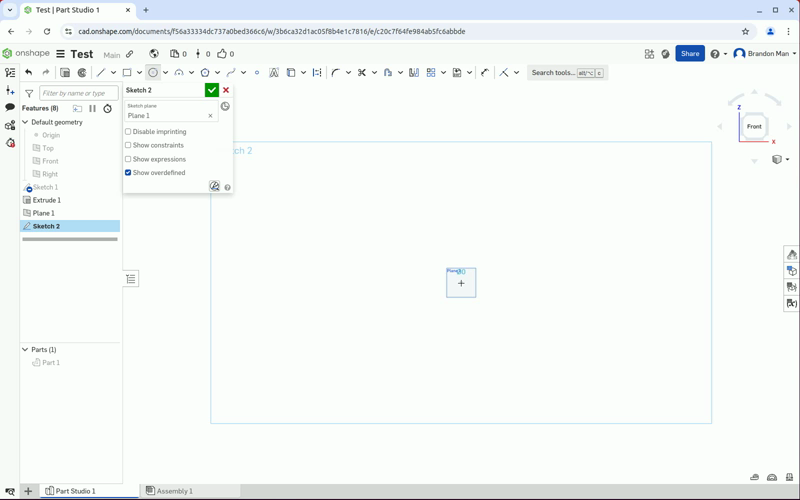
mouse_move(486, 282)
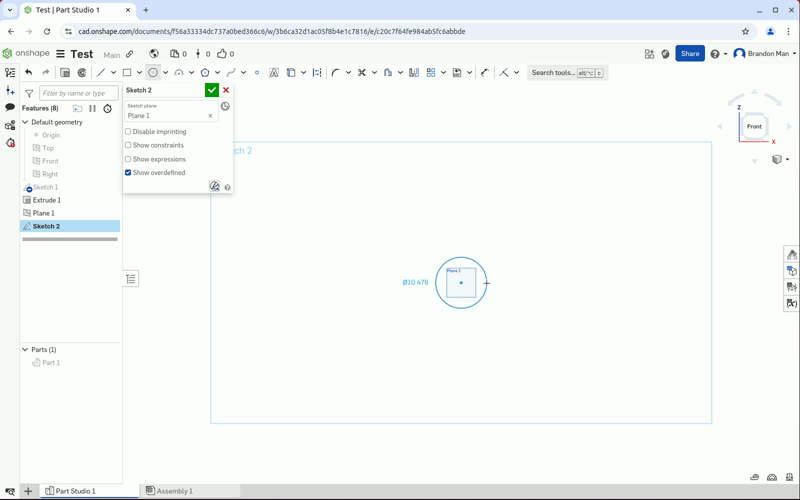
click(486, 282)
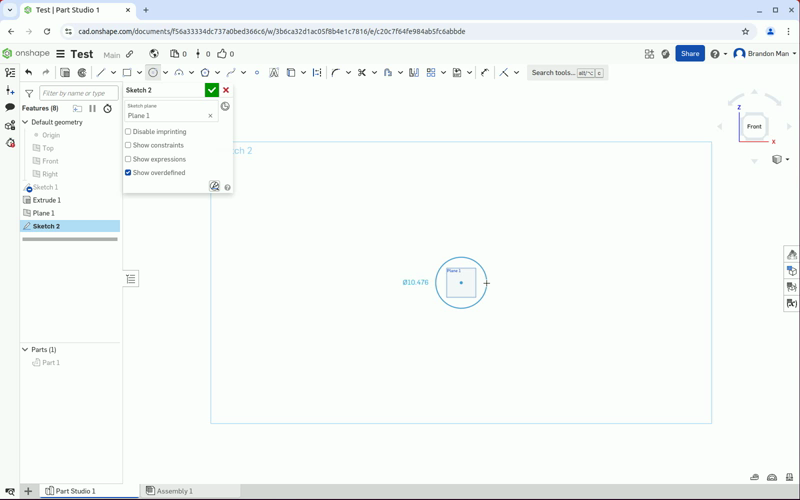
key(esc)
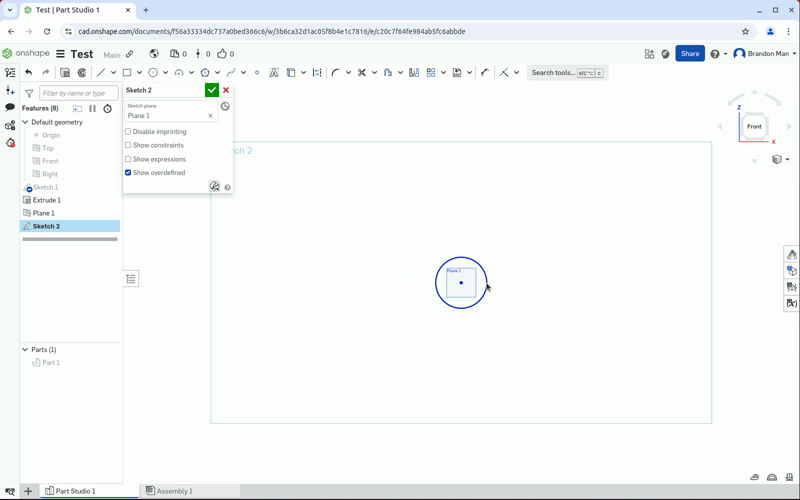
mouse_move(464, 292)
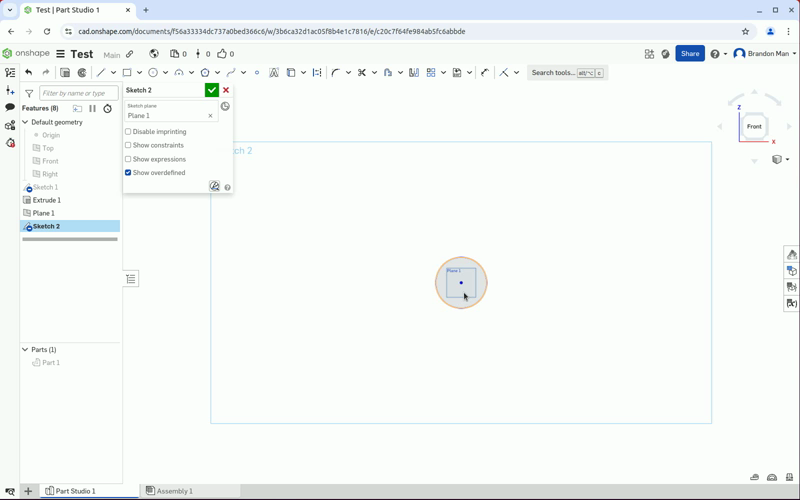
click(464, 292)
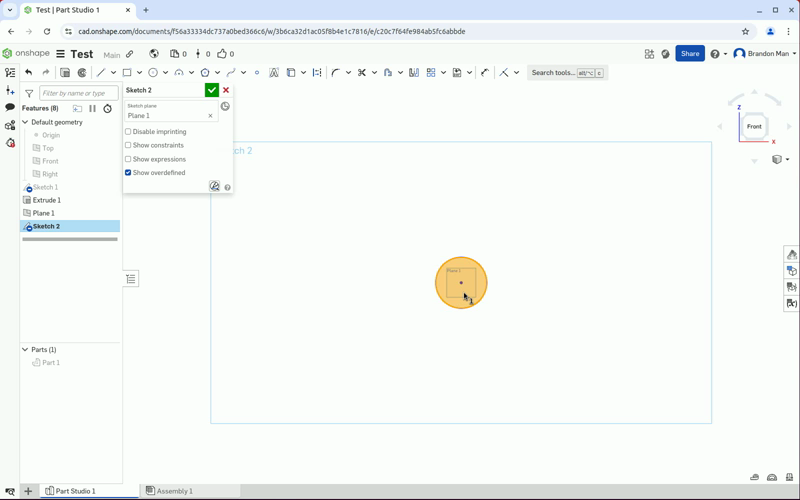
mouse_move(73, 352)
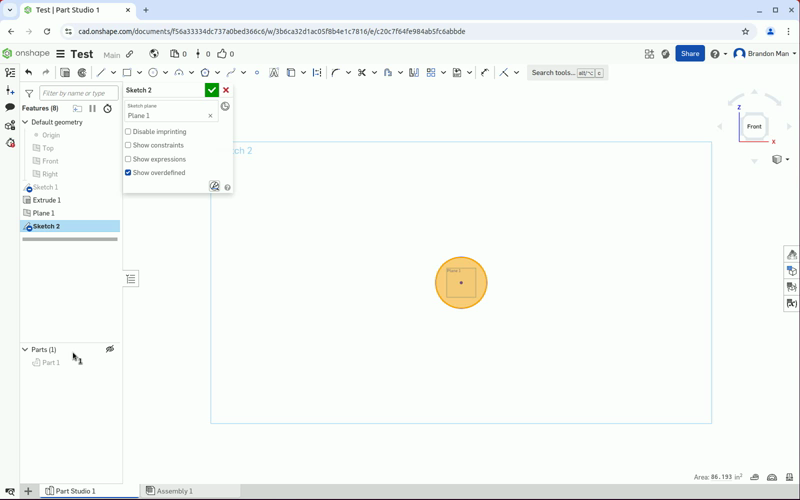
key(shift+y)
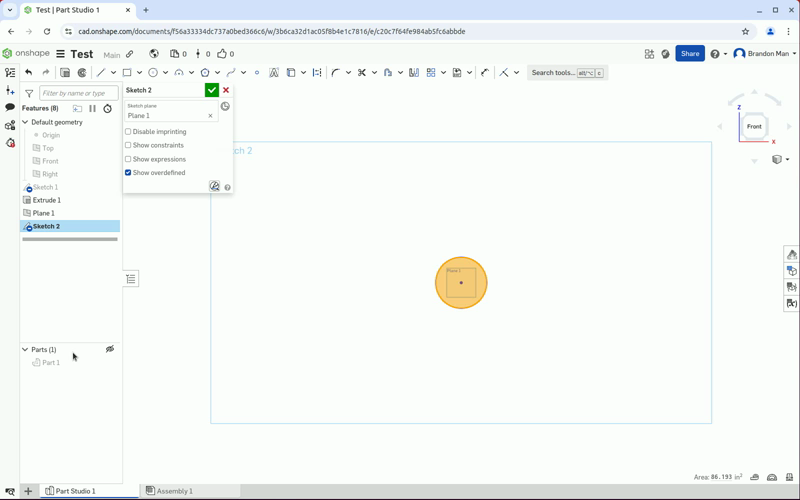
key(shift+e)
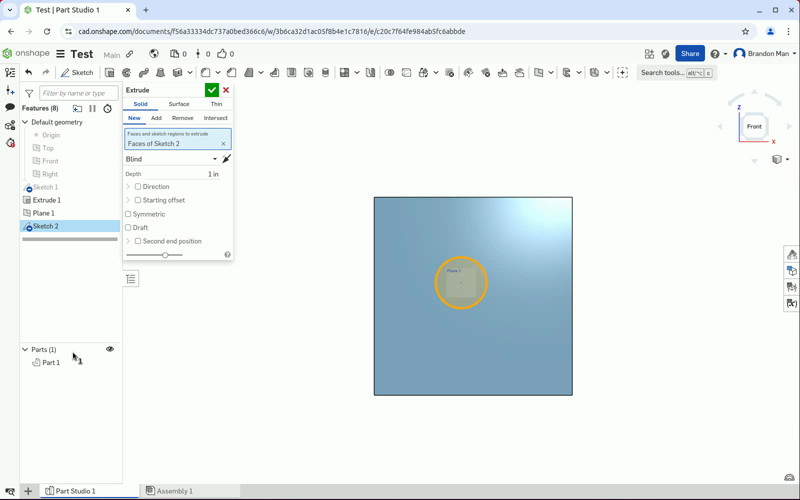
mouse_move(143, 106)
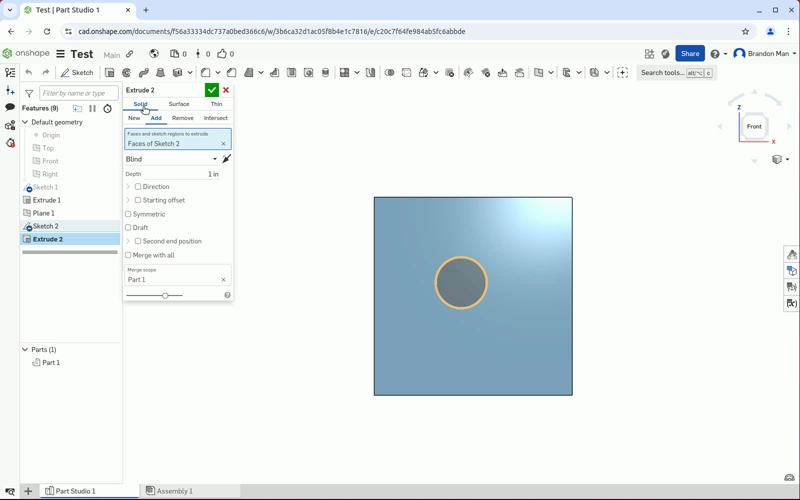
click(143, 106)
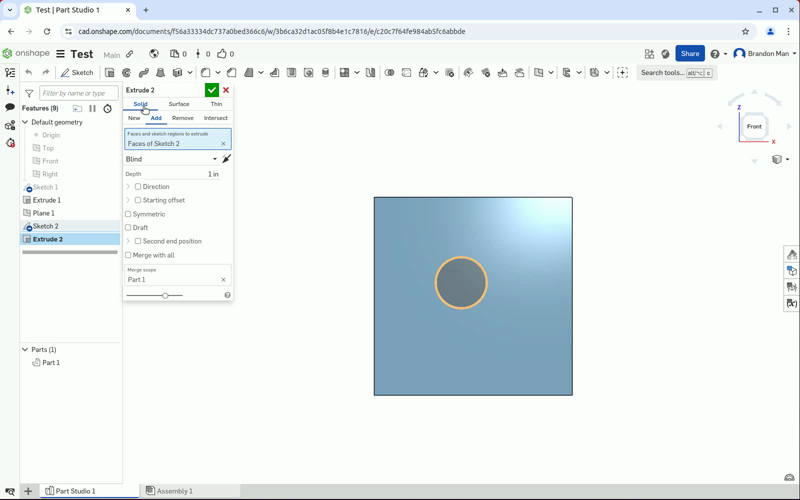
mouse_move(186, 120)
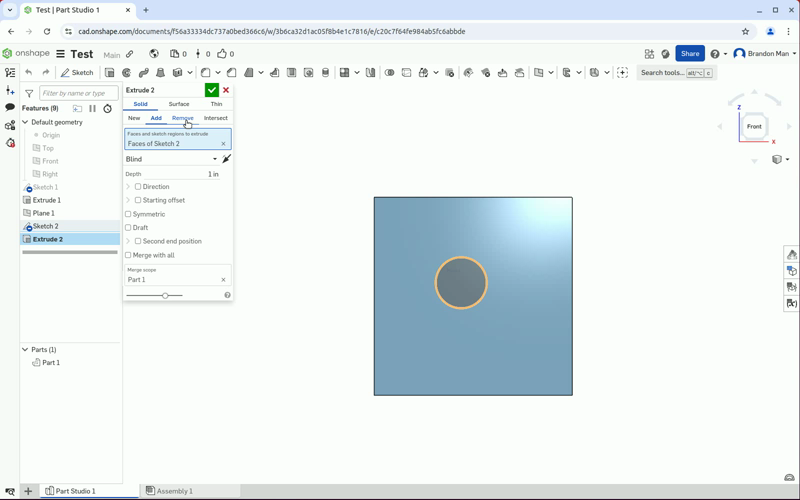
click(186, 120)
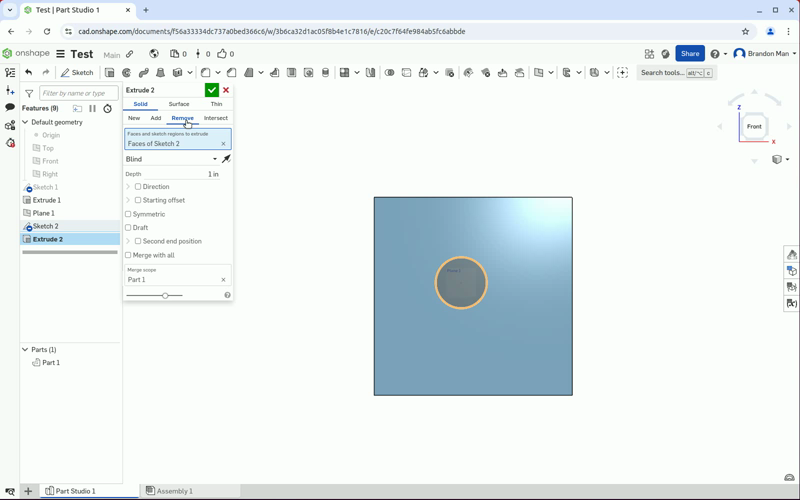
key(tab, 4)
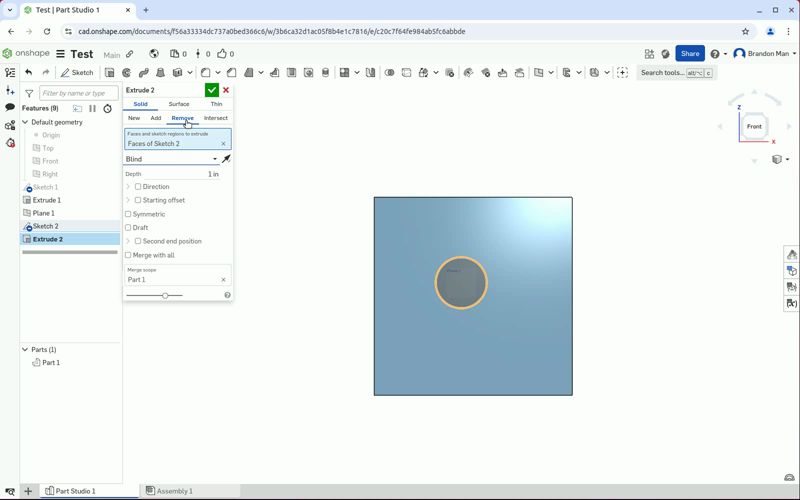
text(27.441)
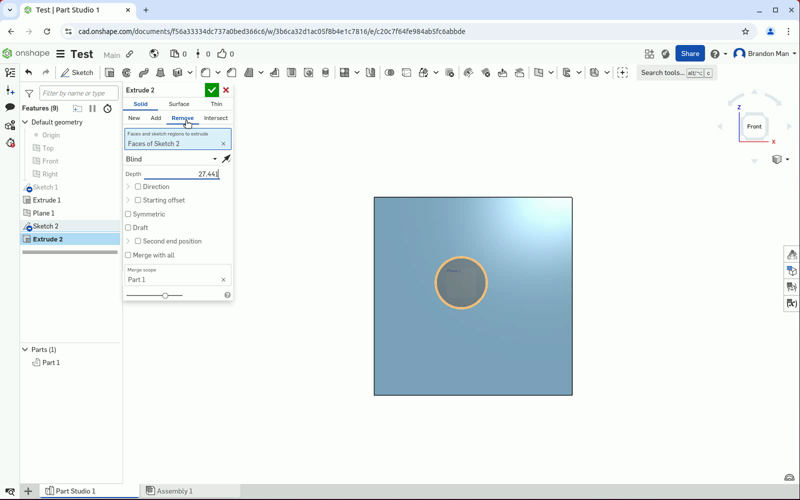
key(tab, 6)
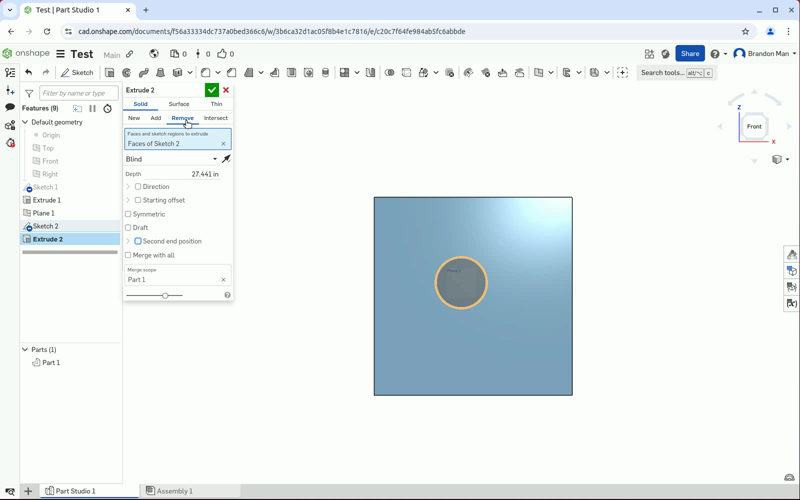
key(space)
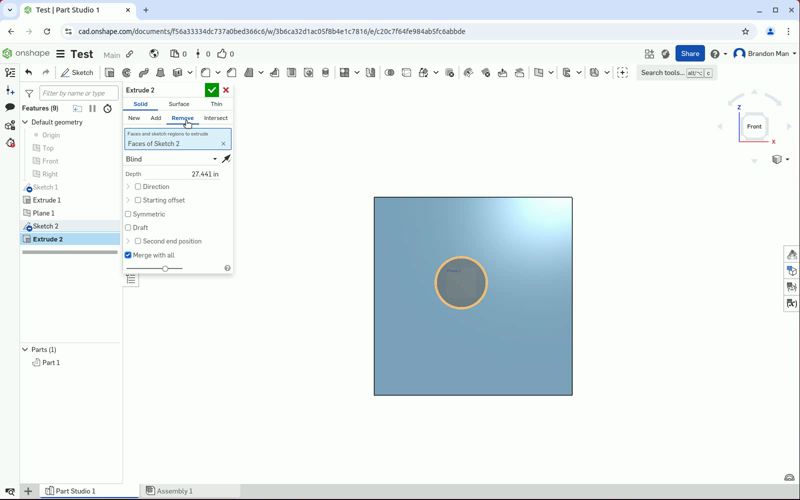
key(enter)
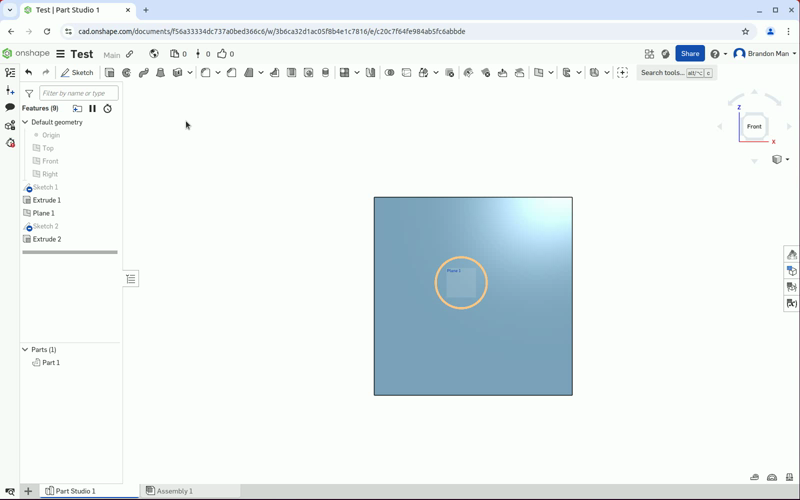
key(shift+h)
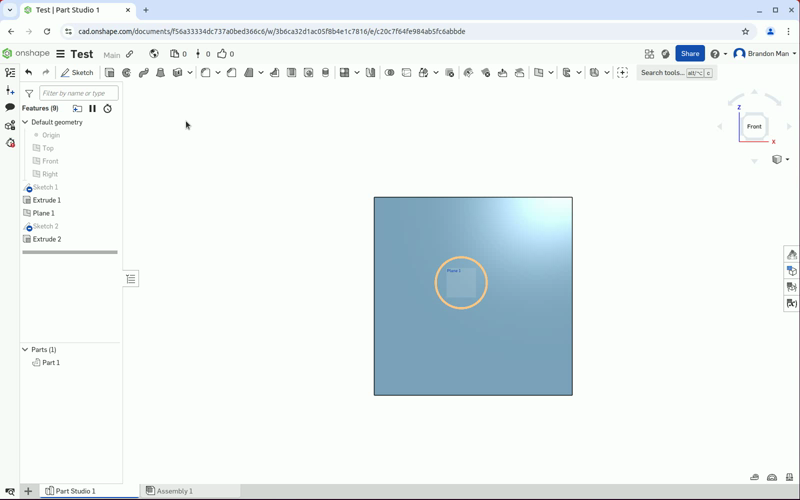
key(shift+h)
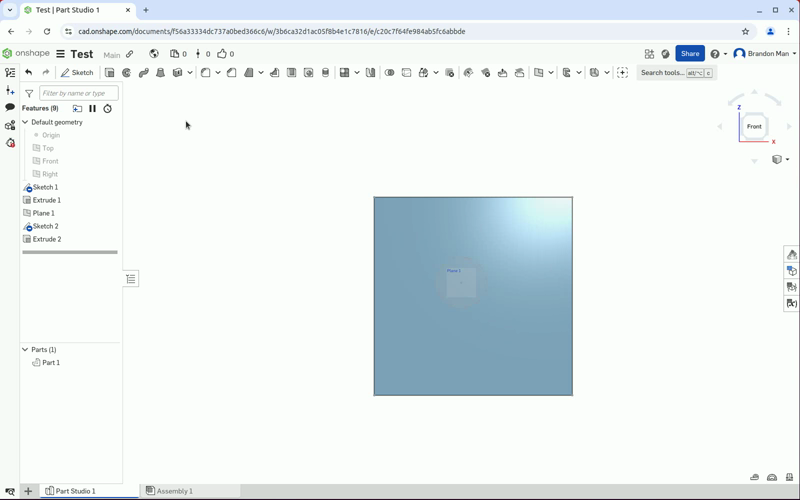
key(shift+7)
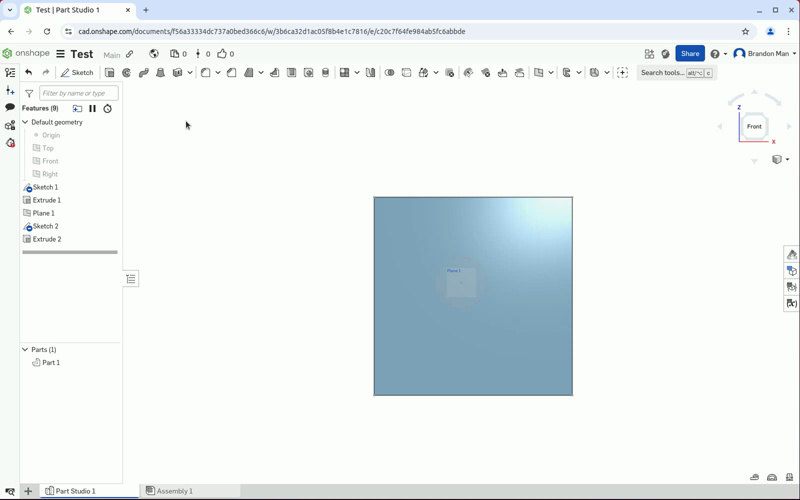
key(left, 2)
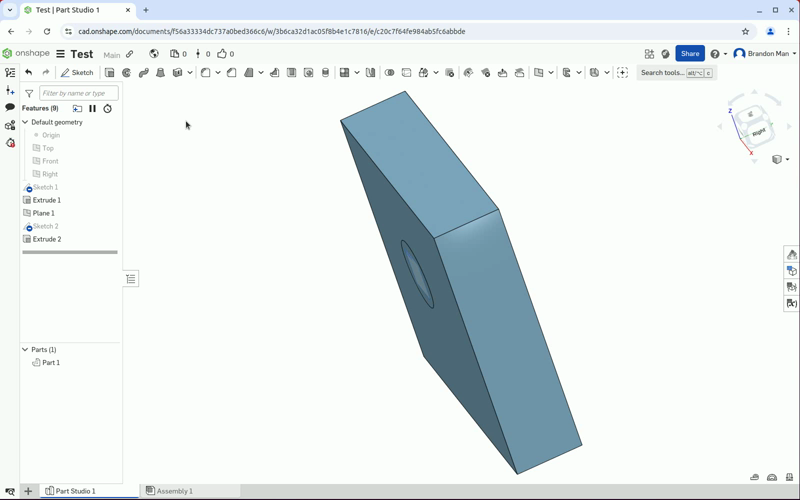
key(down, 2)
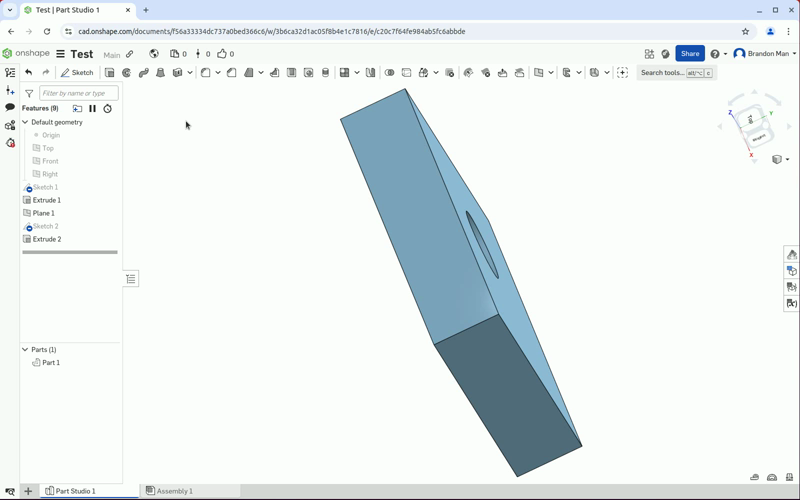
key(up, 2)
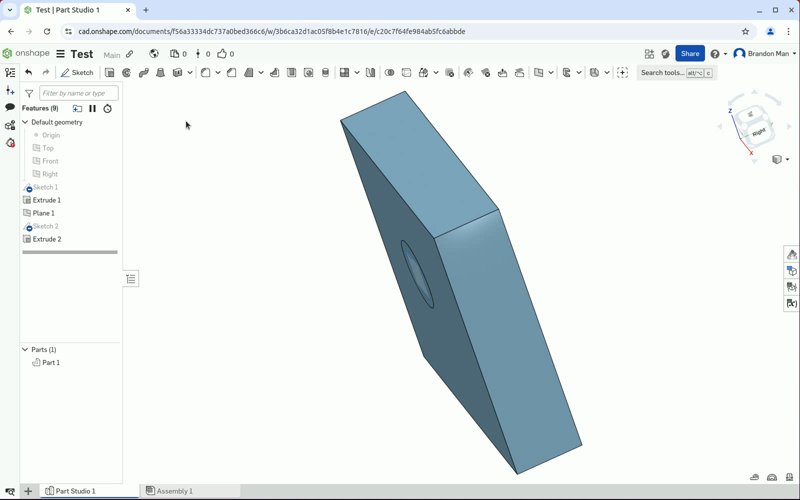
key(right, 2)
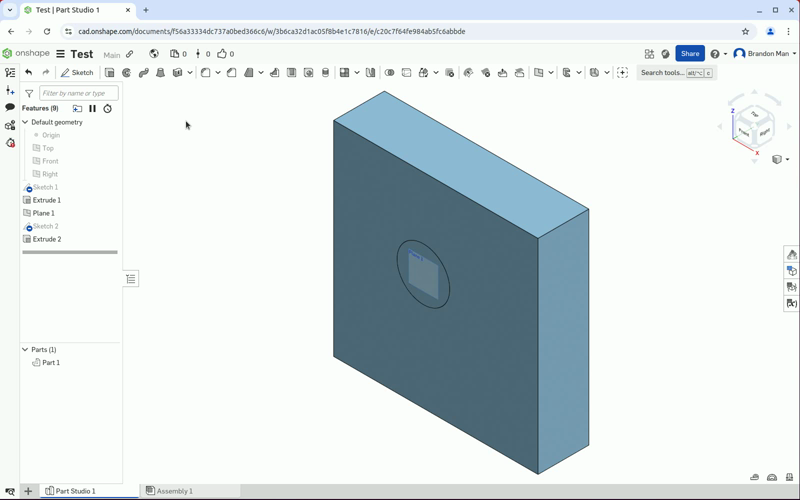
mouse_move(73, 189)
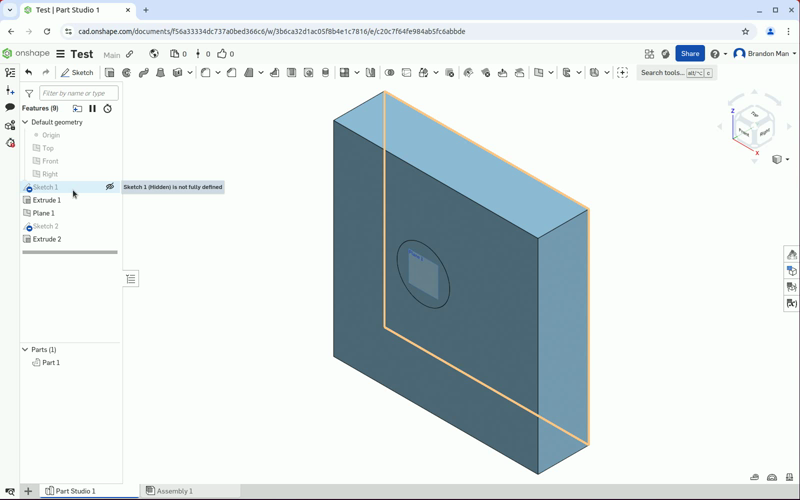
click(73, 189)